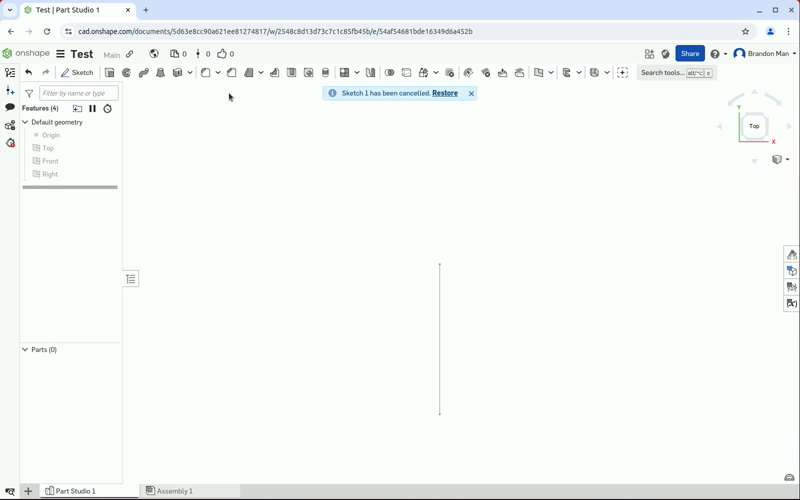
key(shift+h)
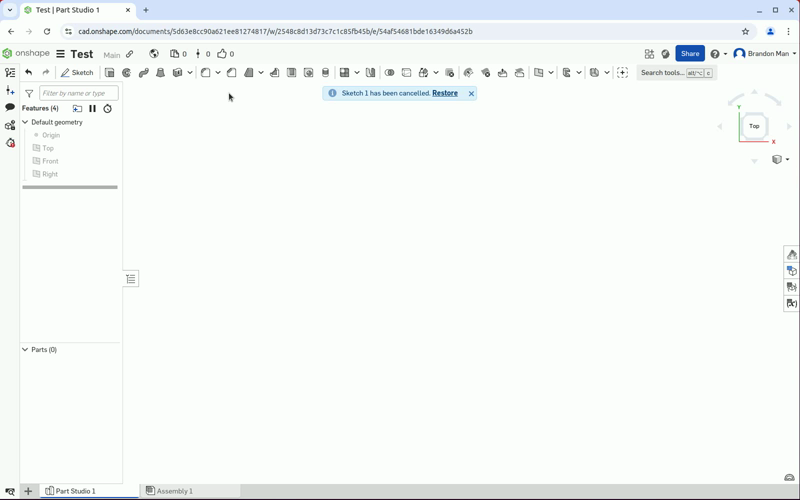
key(shift+s)
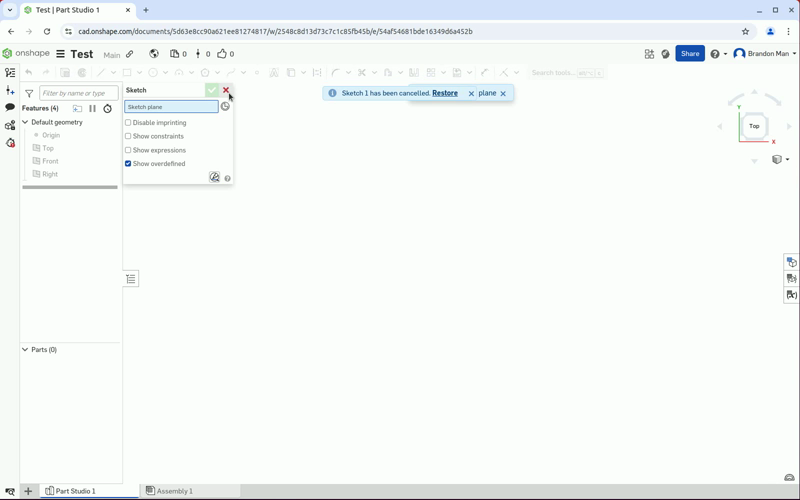
mouse_move(73, 150)
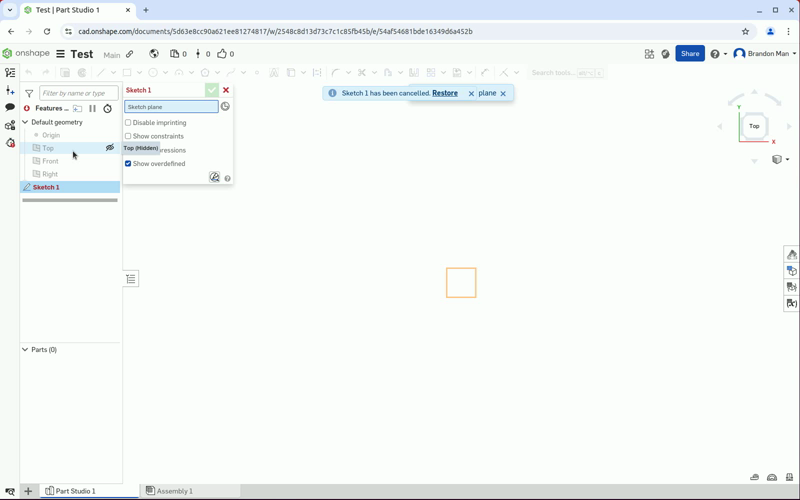
click(73, 150)
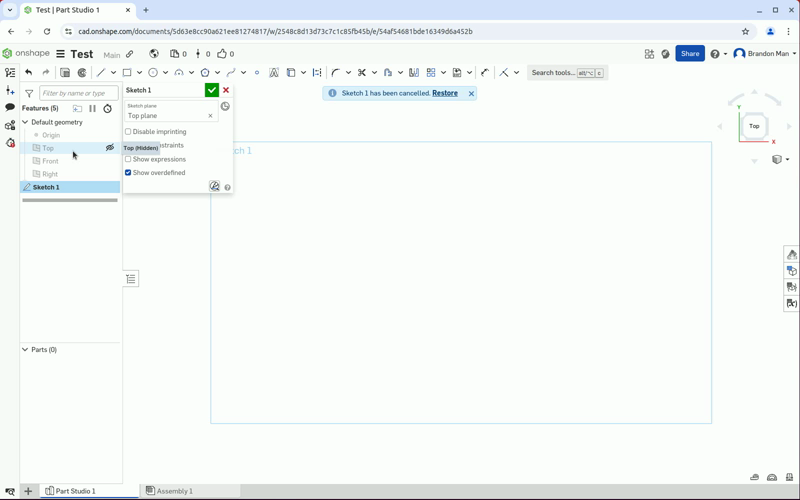
mouse_move(73, 352)
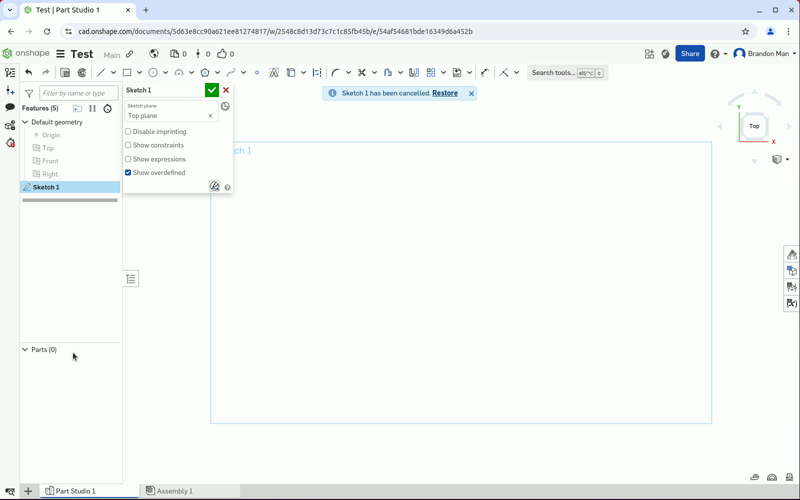
key(y)
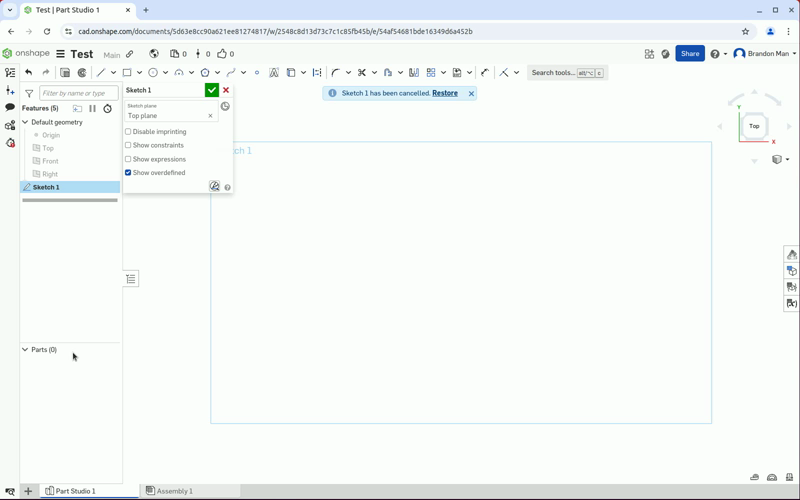
key(l)
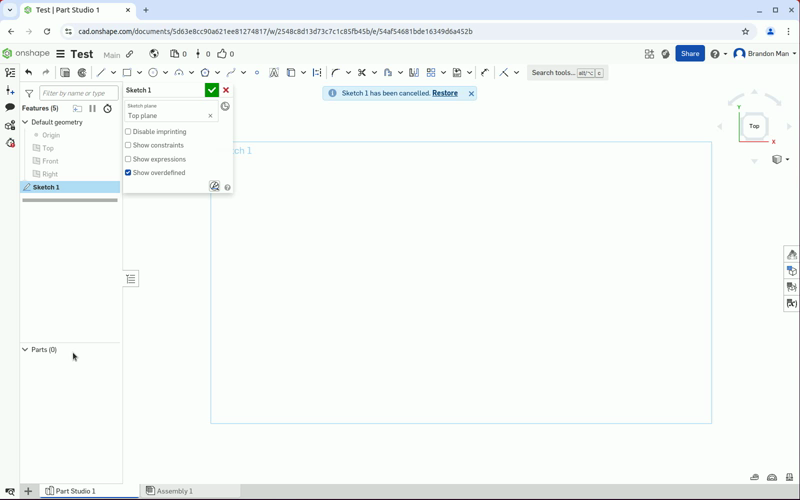
key_down(shift)
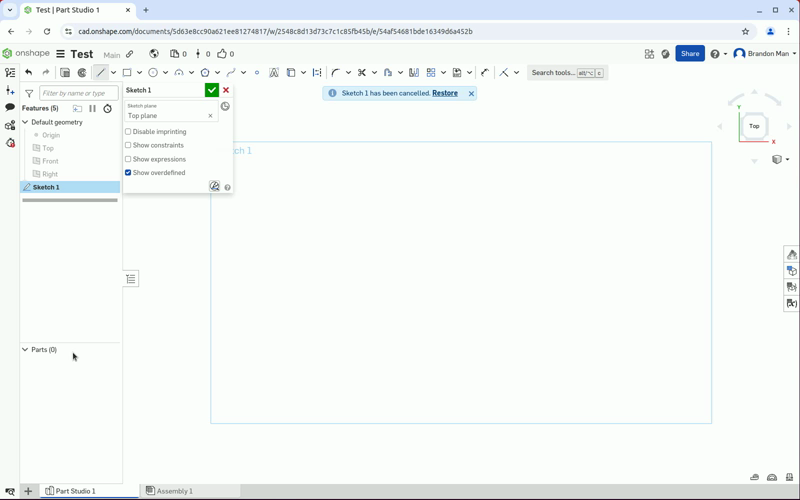
mouse_move(411, 334)
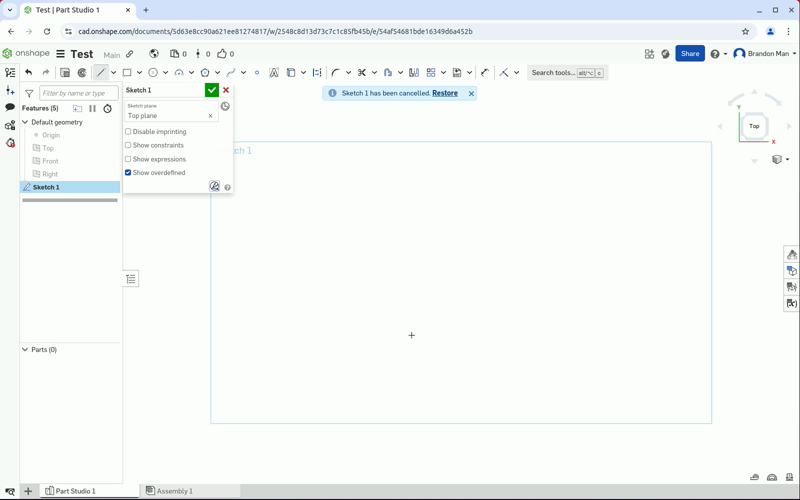
click(411, 334)
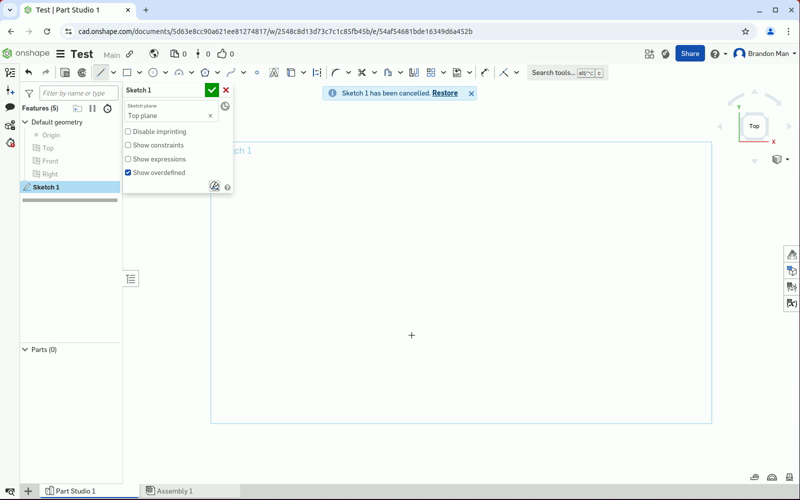
key_up(shift)
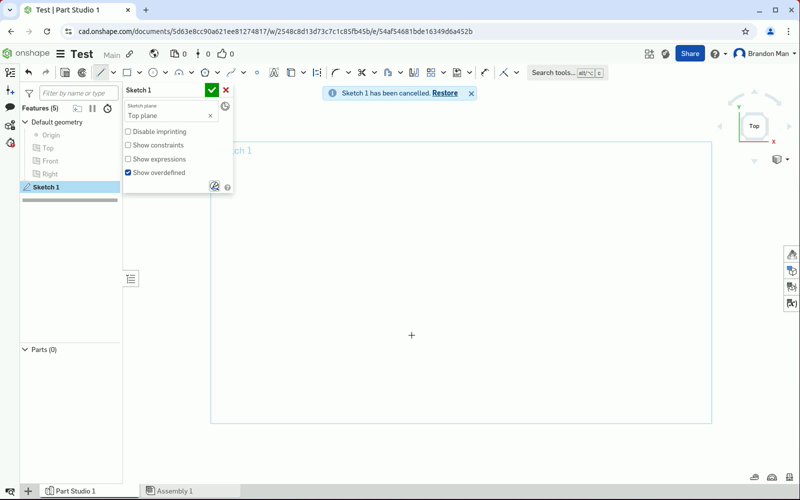
key_down(shift)
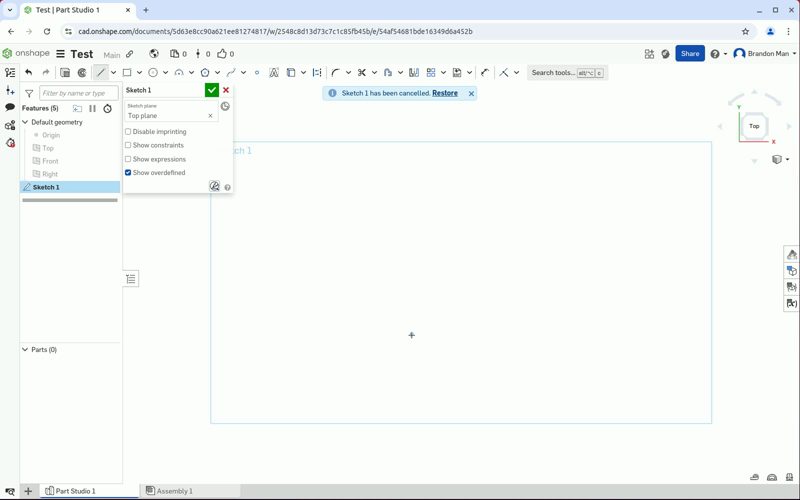
mouse_move(572, 334)
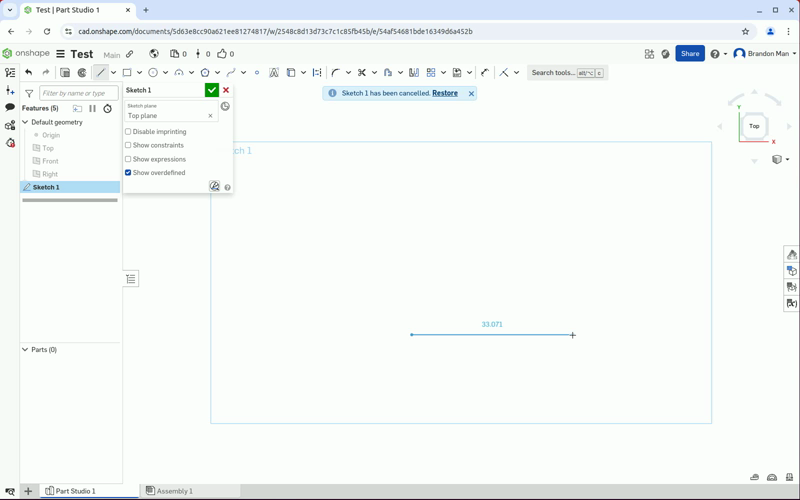
click(572, 334)
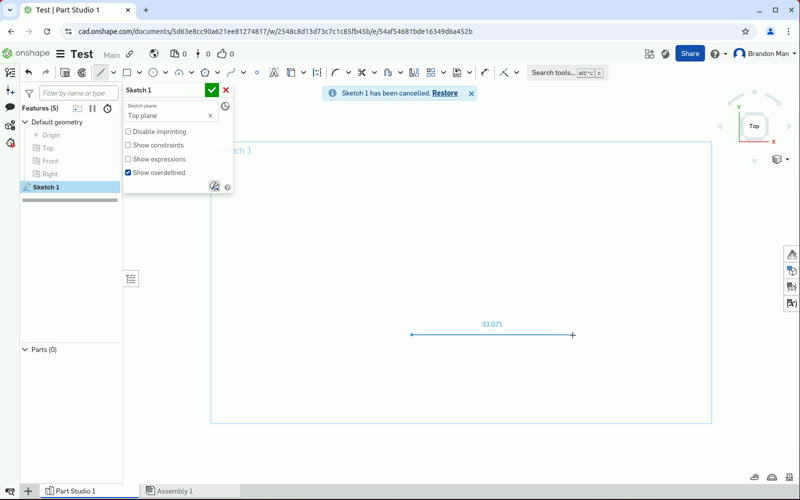
key_up(shift)
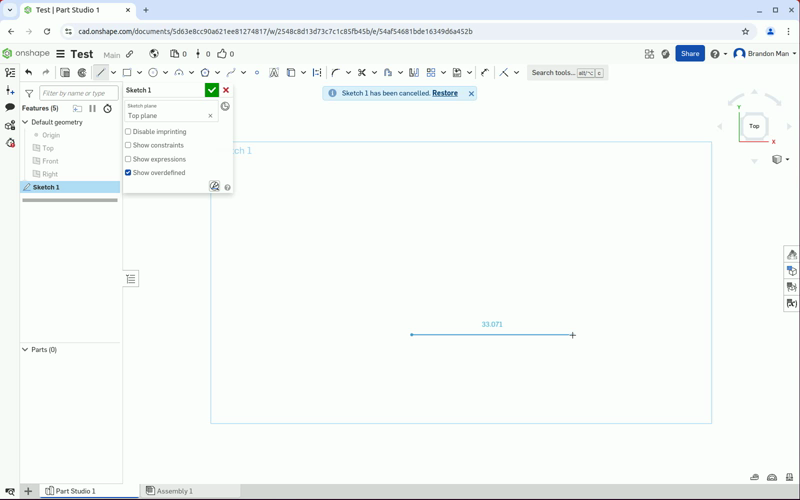
key_down(shift)
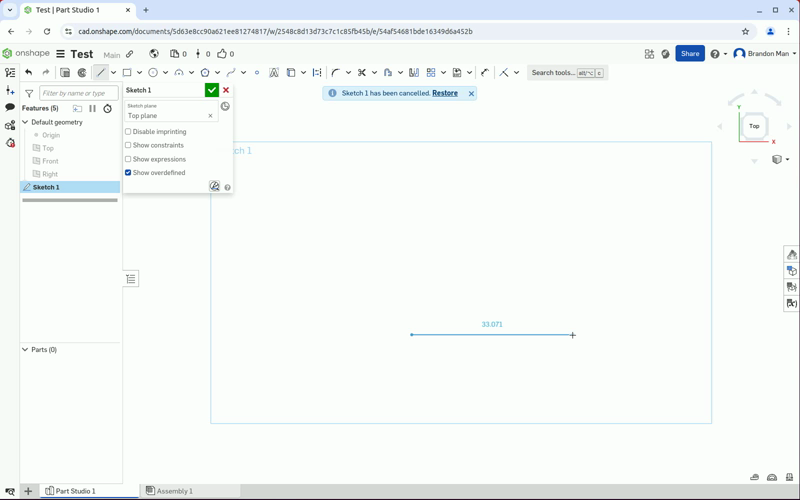
mouse_move(572, 270)
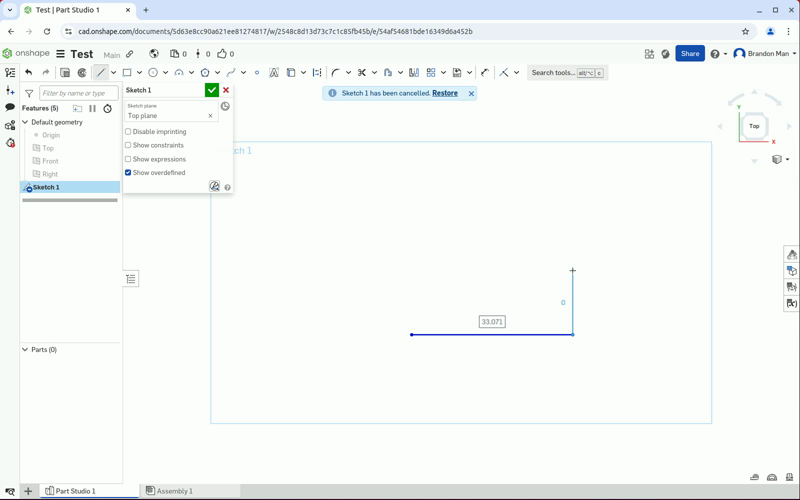
click(572, 270)
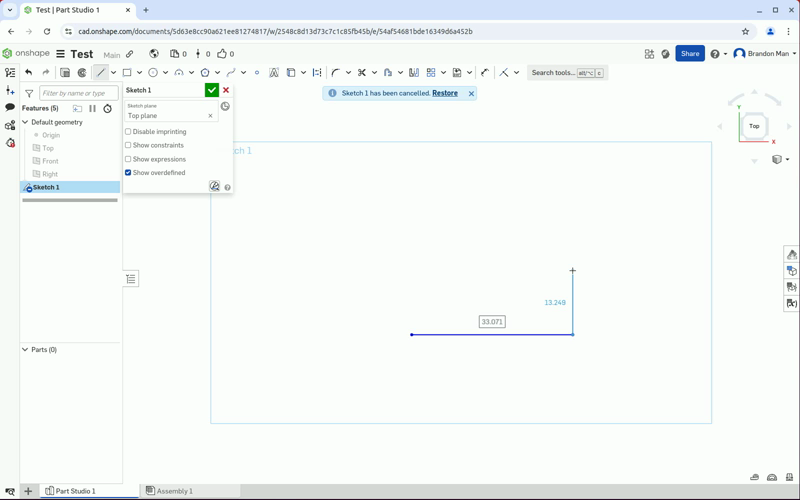
key_up(shift)
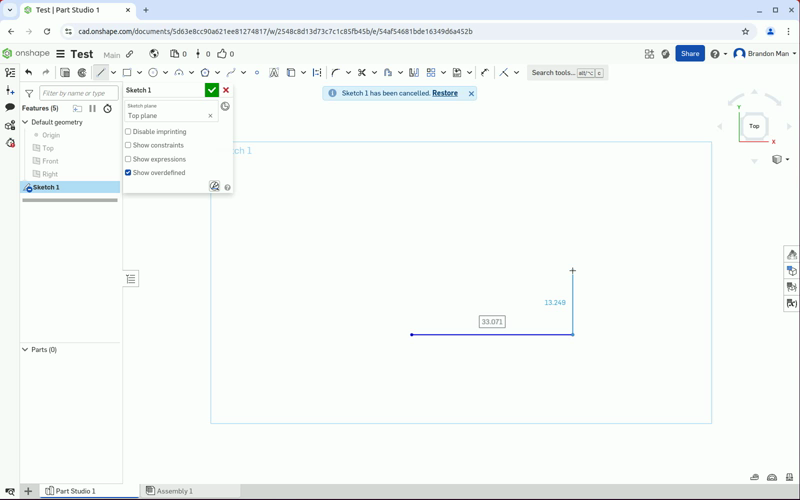
key_down(shift)
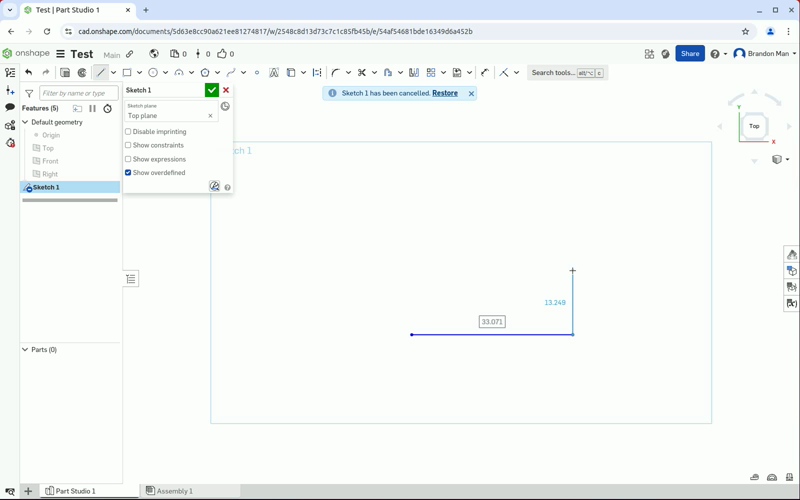
mouse_move(589, 270)
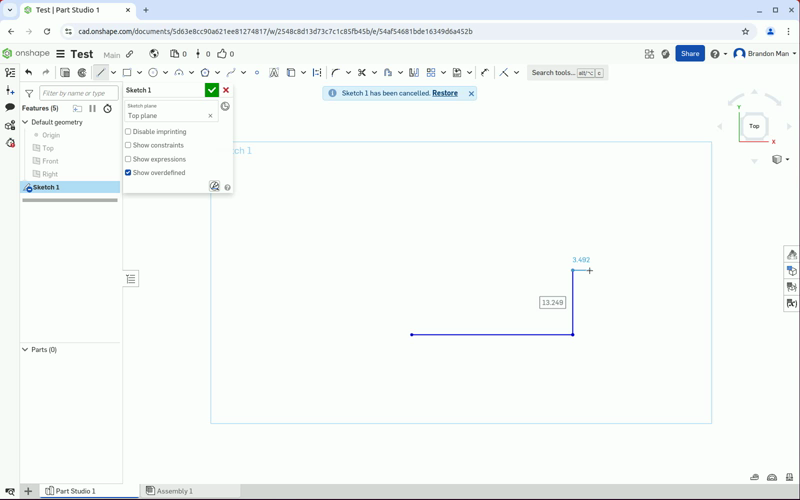
mouse_move(537, 270)
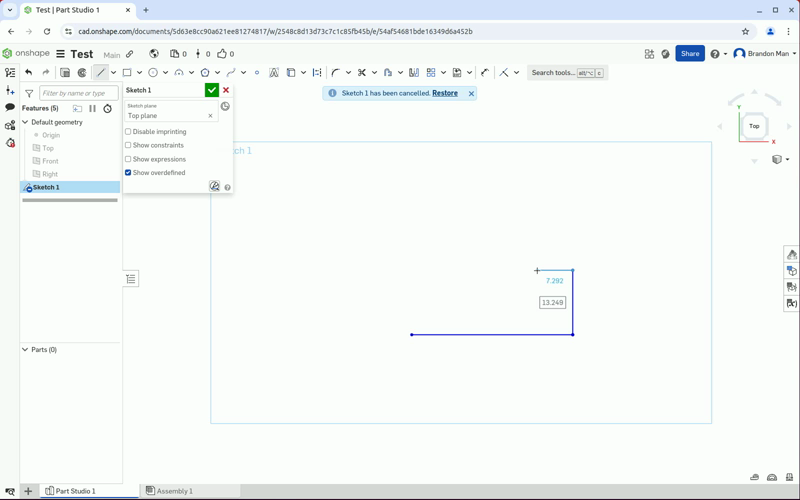
click(537, 270)
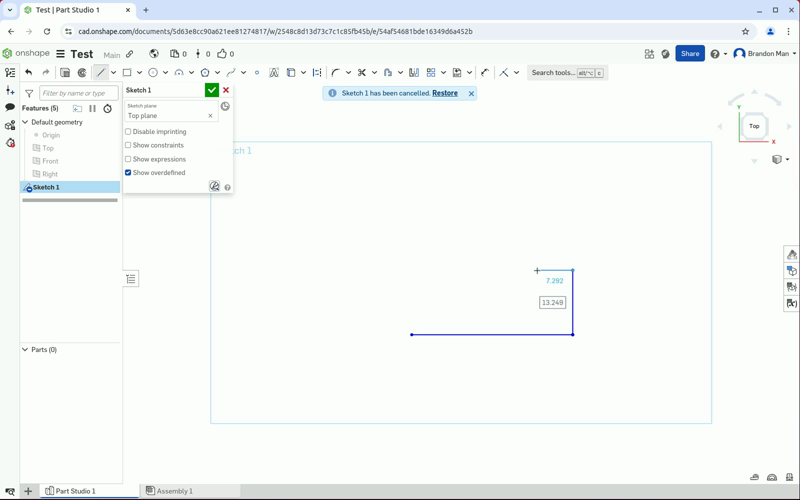
key_up(shift)
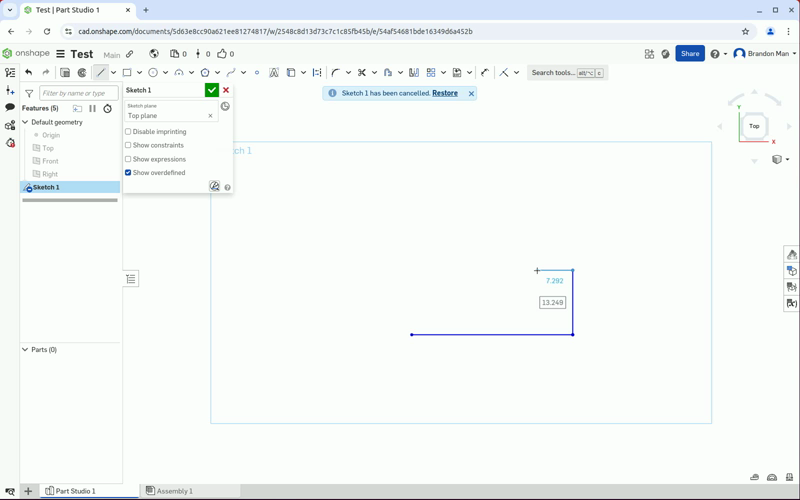
key(esc)
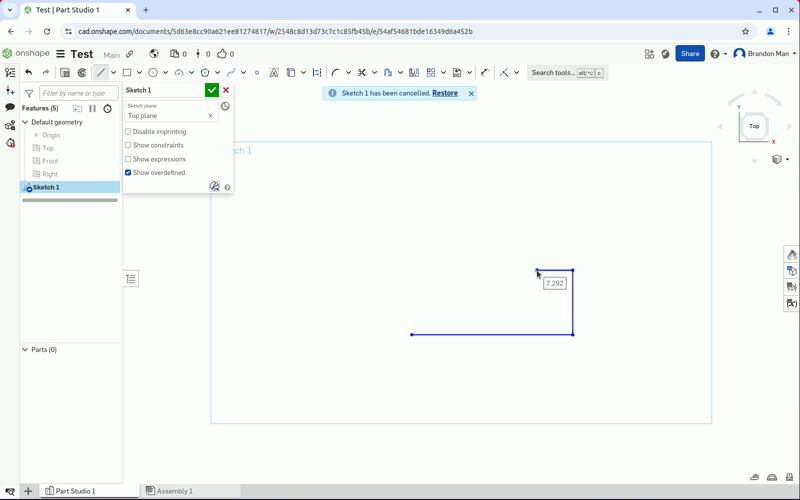
key(a)
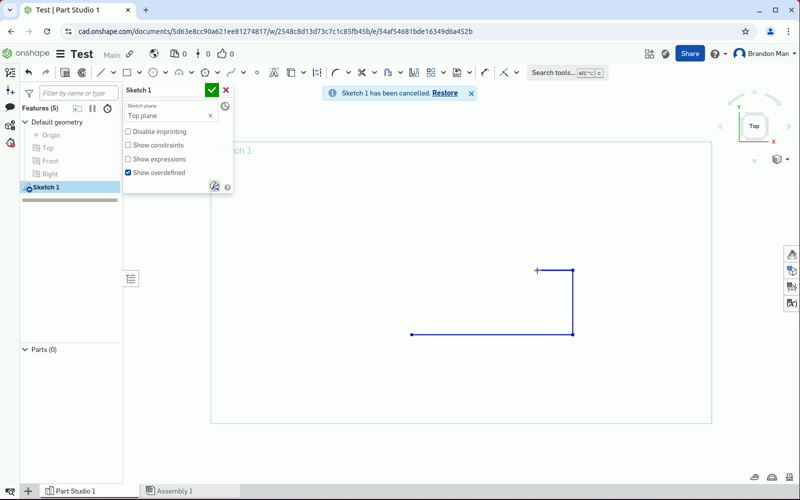
mouse_move(537, 270)
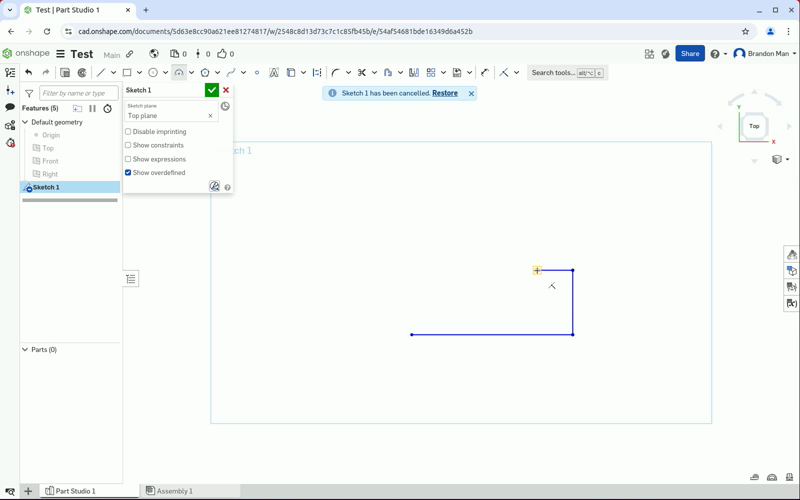
click(537, 270)
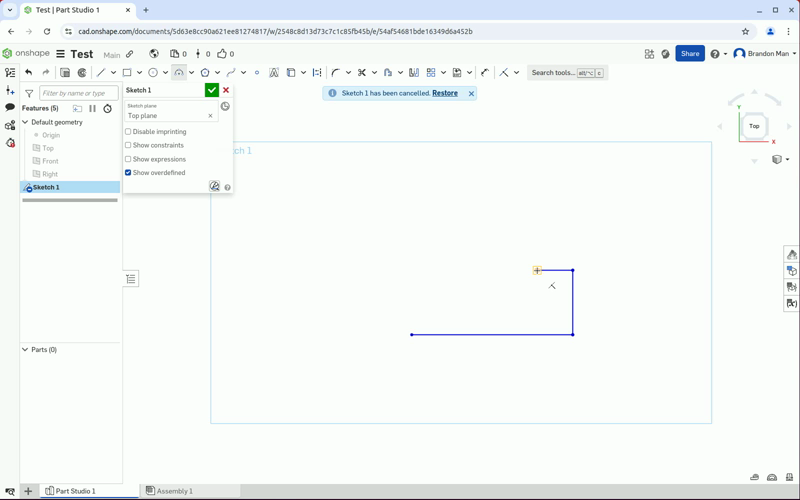
key_down(shift)
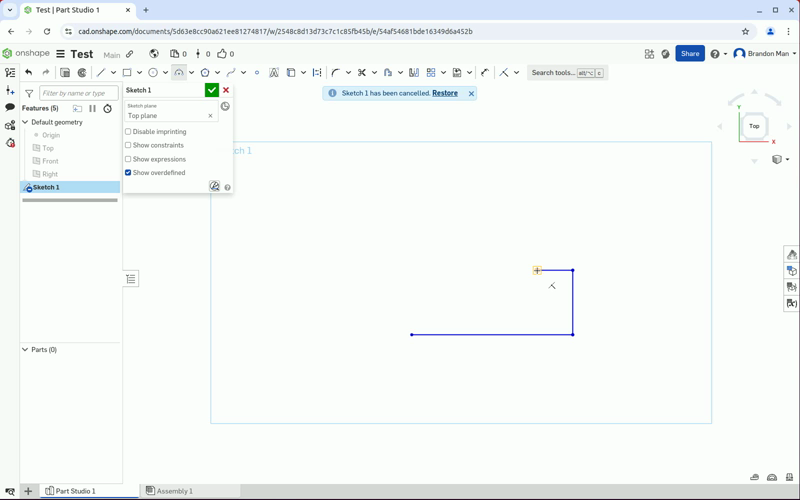
mouse_move(457, 270)
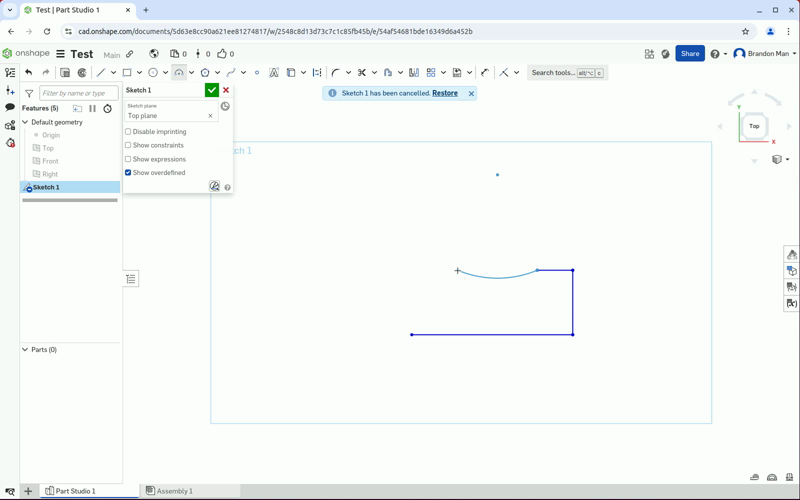
click(457, 270)
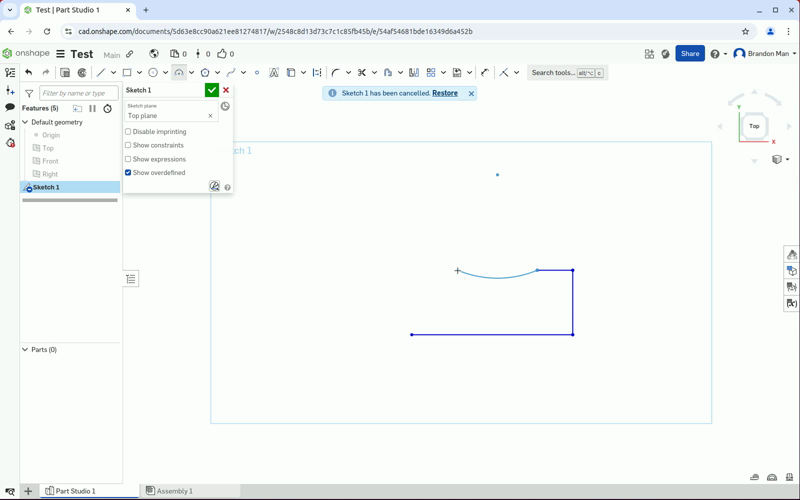
mouse_move(497, 309)
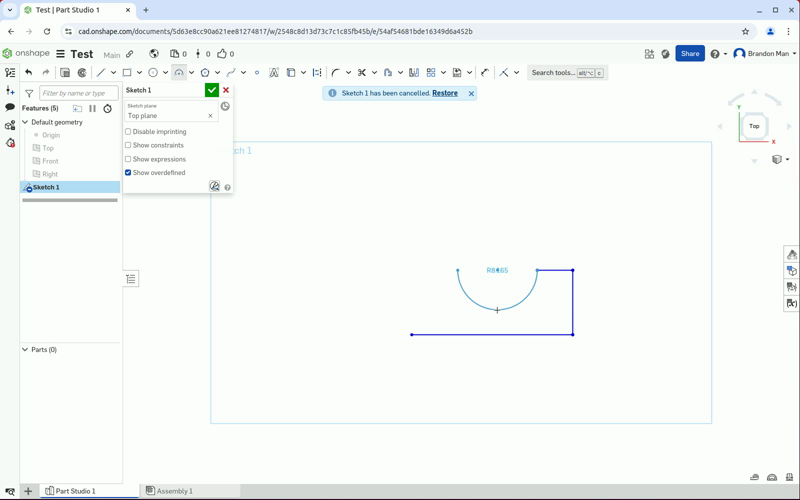
click(497, 309)
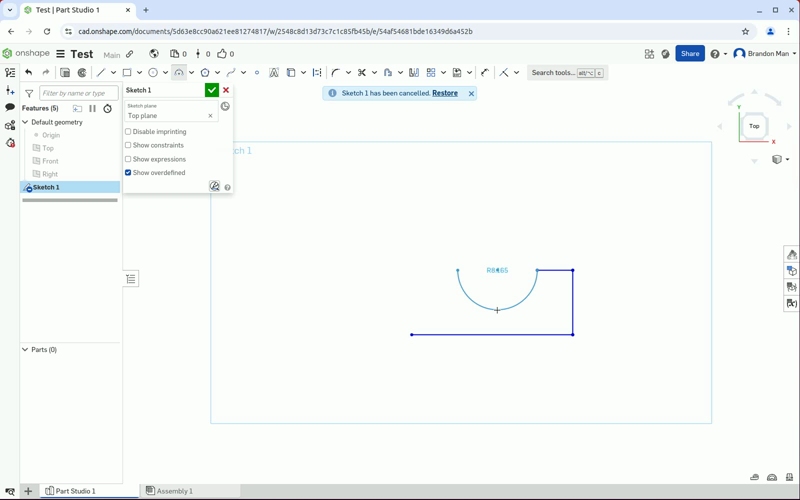
key_up(shift)
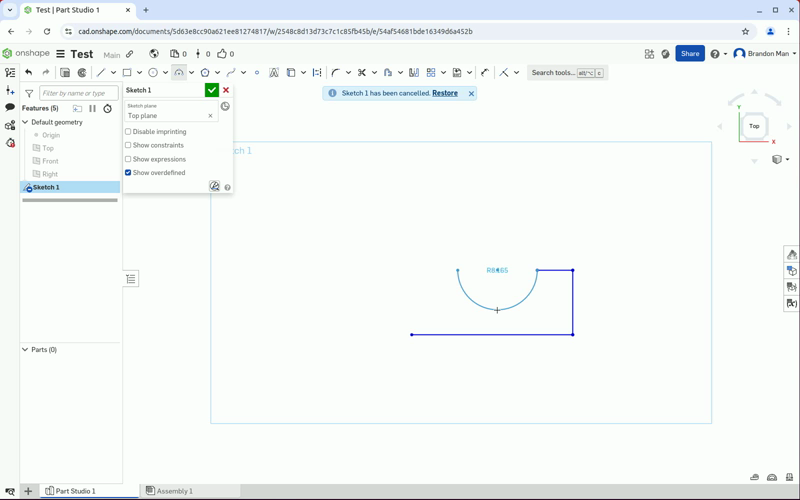
key(esc)
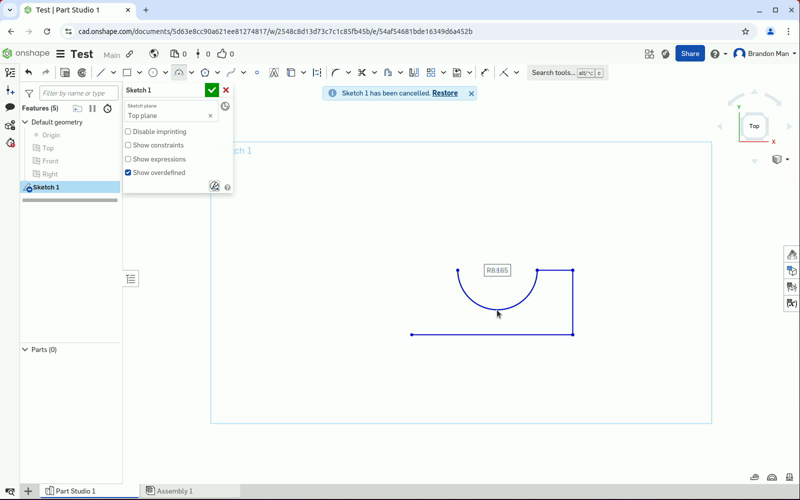
key(l)
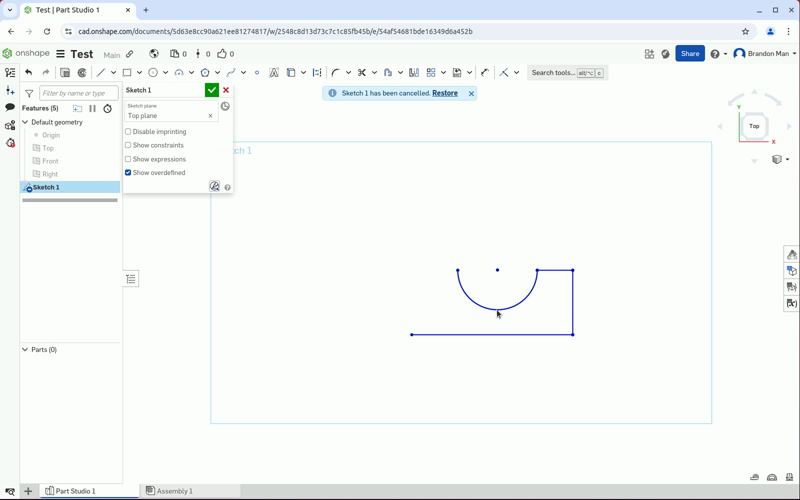
mouse_move(457, 270)
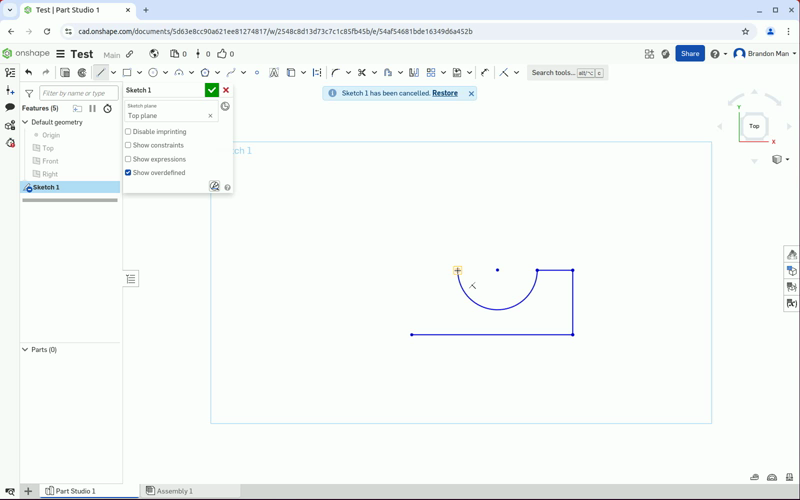
click(457, 270)
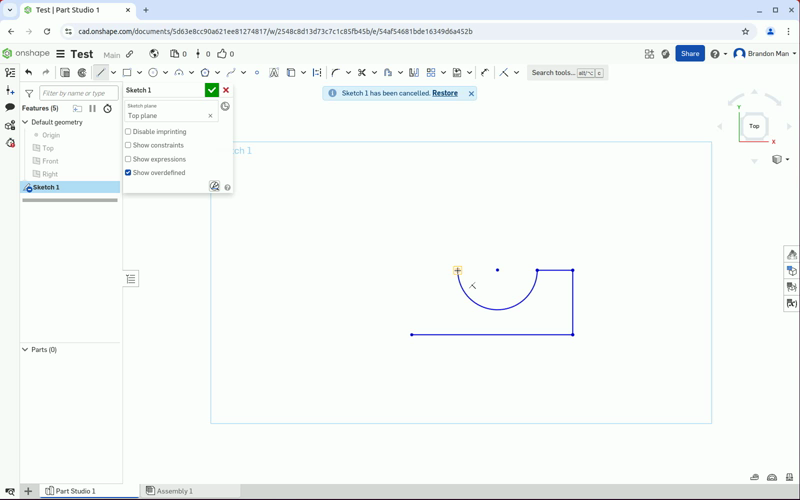
key_down(shift)
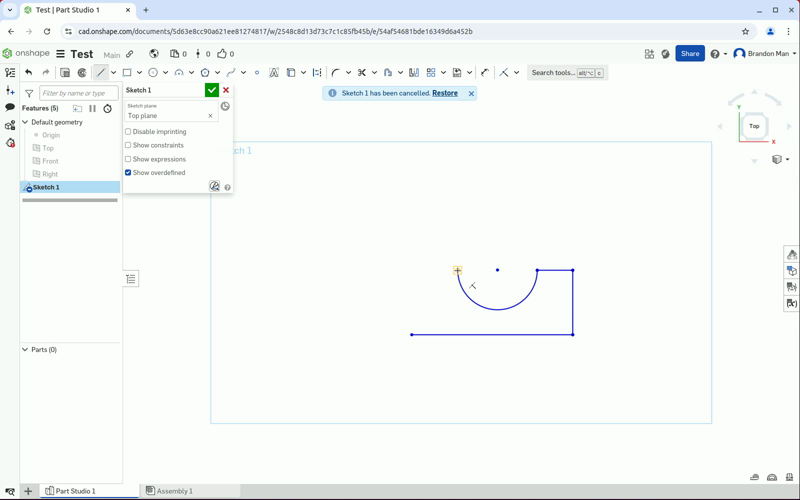
mouse_move(487, 270)
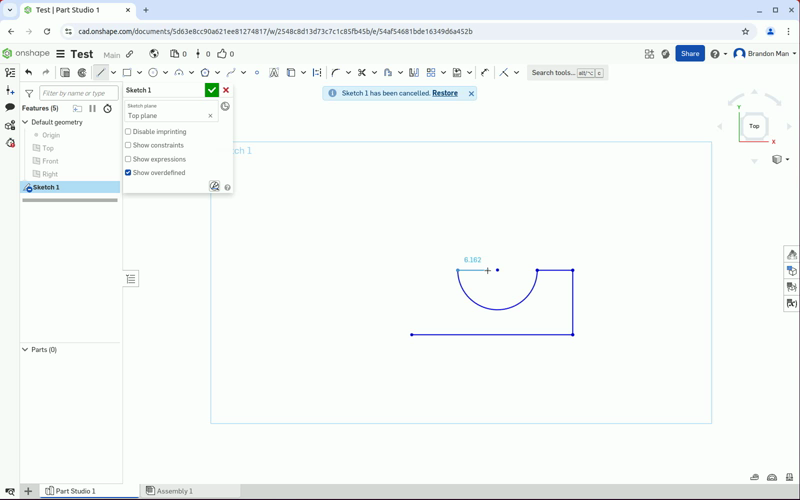
mouse_move(411, 270)
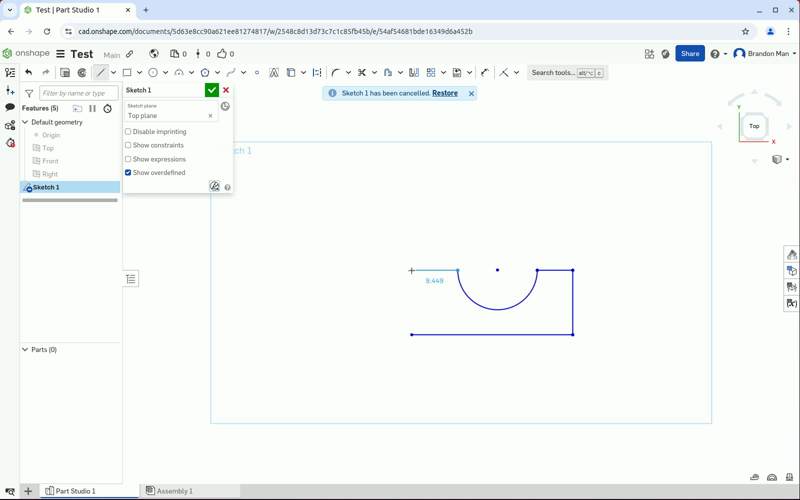
click(411, 270)
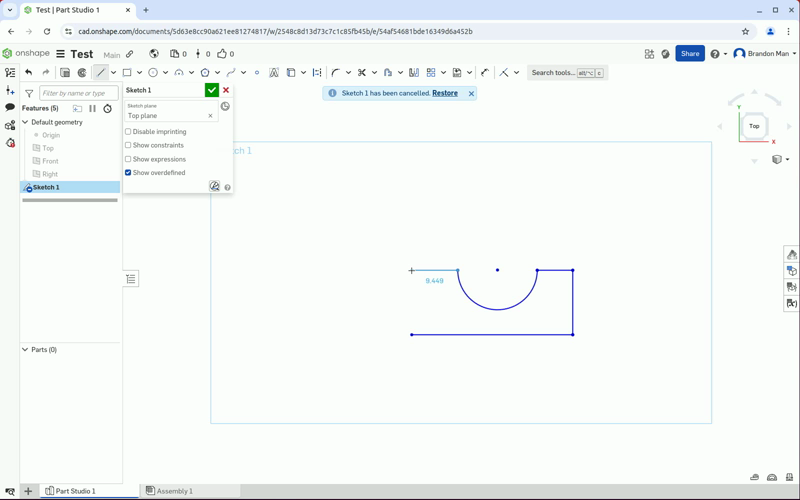
key_up(shift)
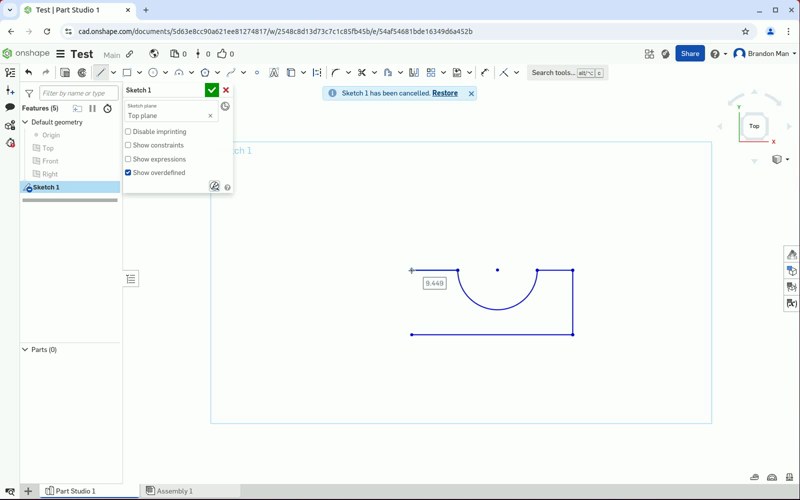
key_down(shift)
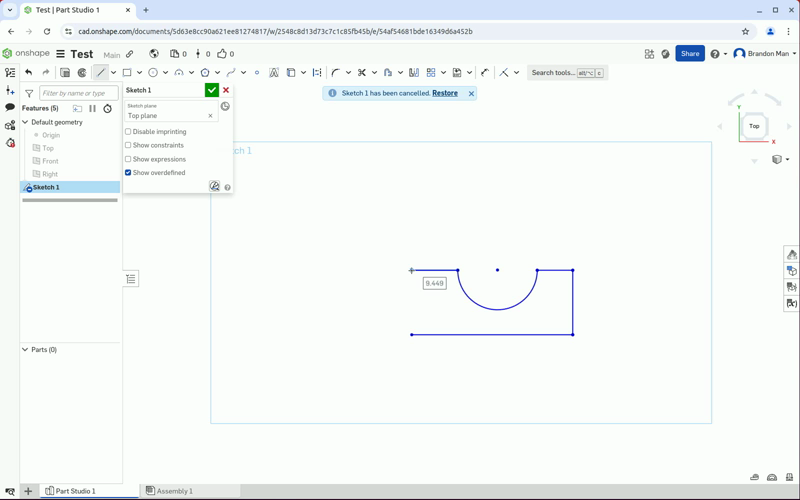
mouse_move(411, 334)
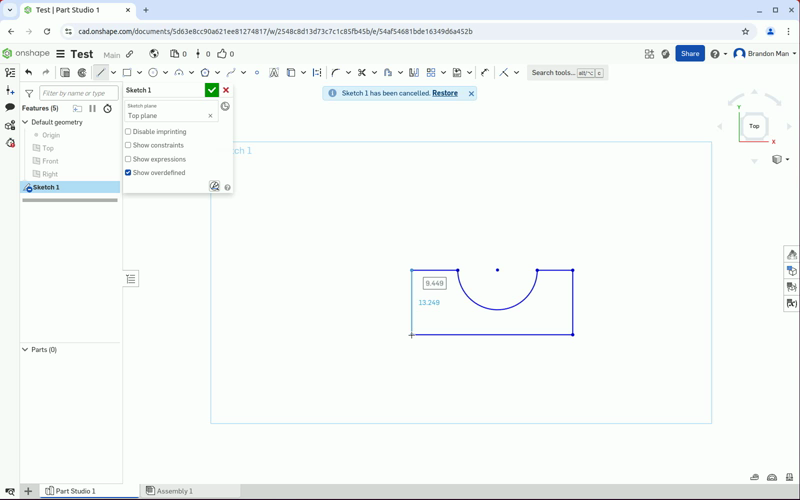
key_up(shift)
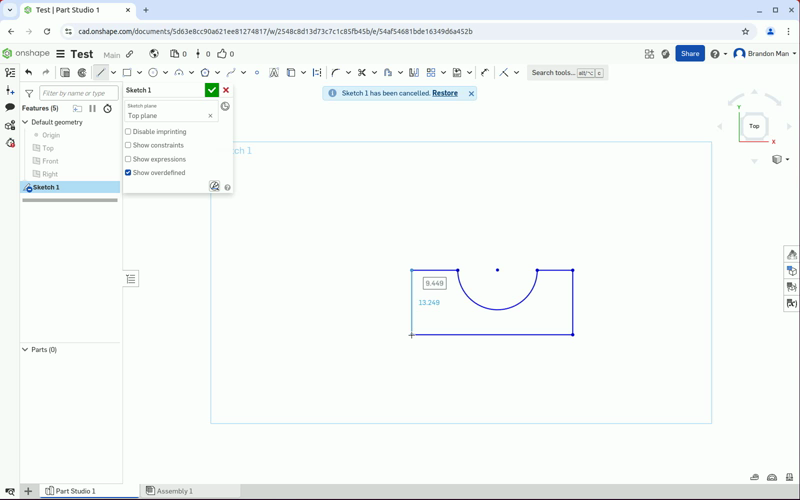
click(411, 334)
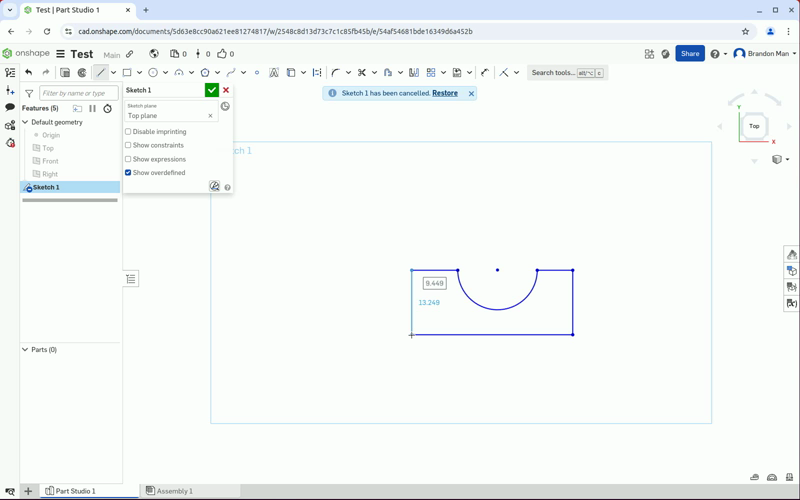
key(esc)
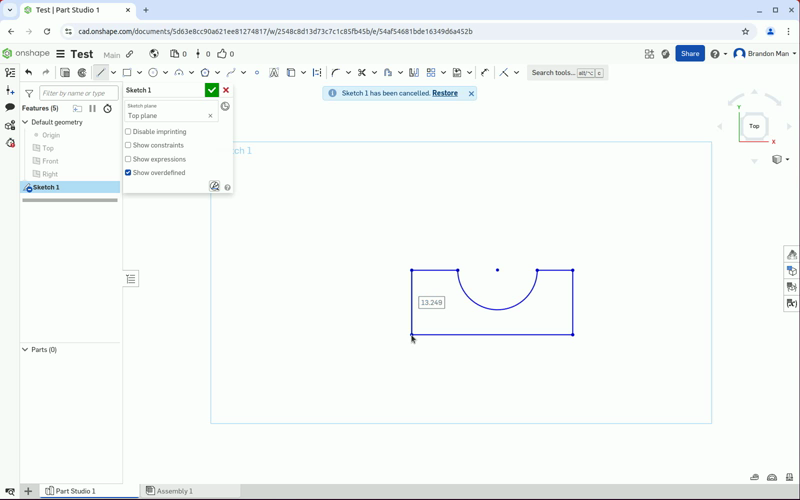
mouse_move(421, 310)
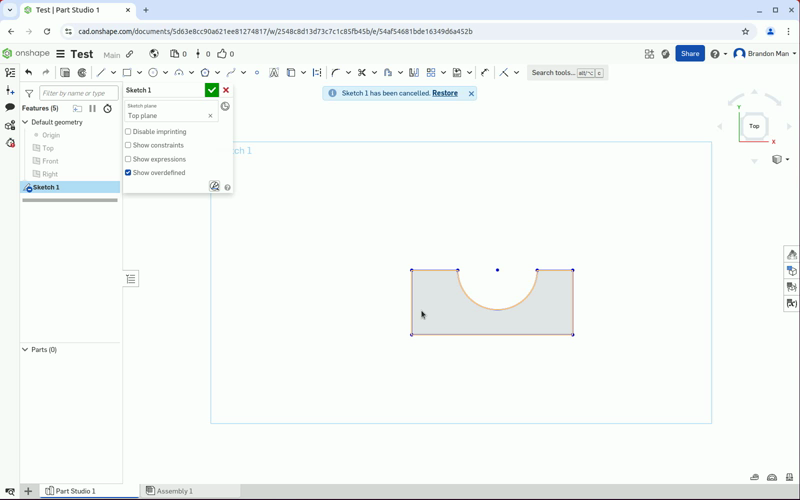
scroll(6)
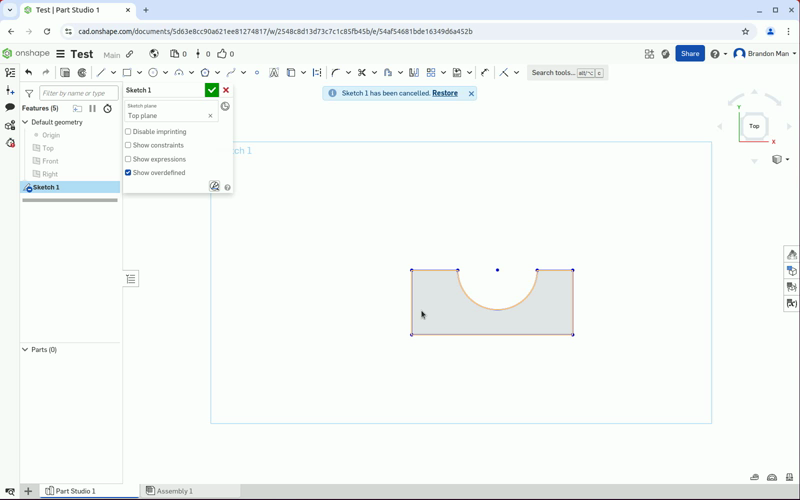
scroll(6)
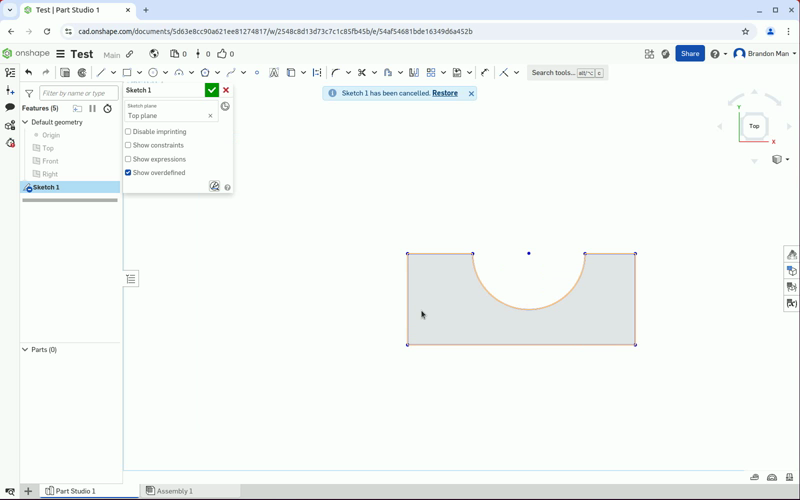
scroll(6)
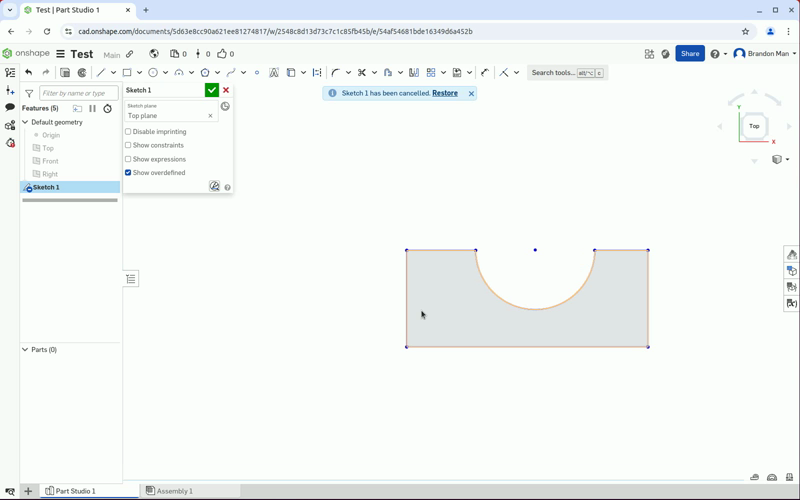
scroll(6)
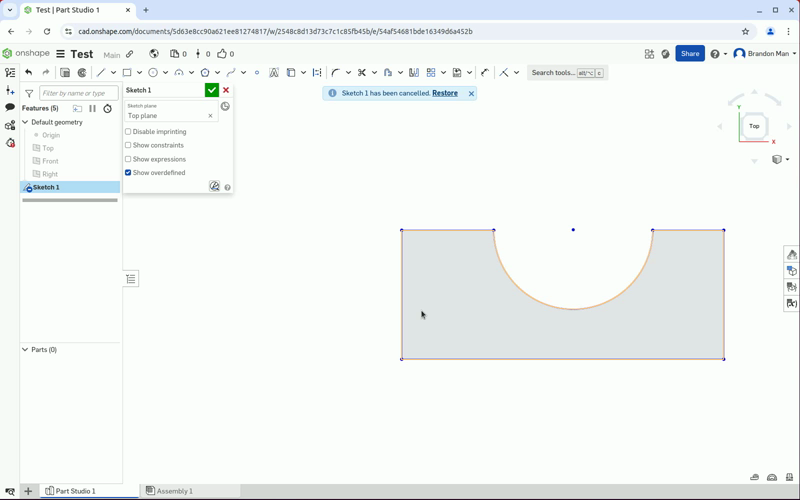
scroll(6)
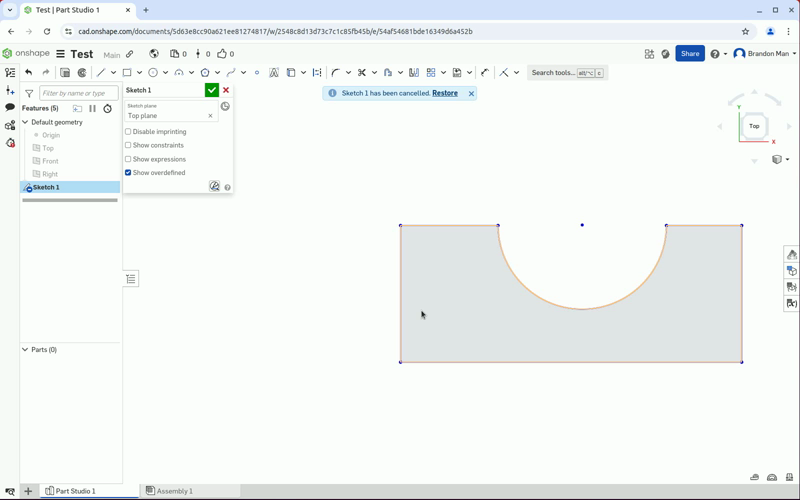
scroll(6)
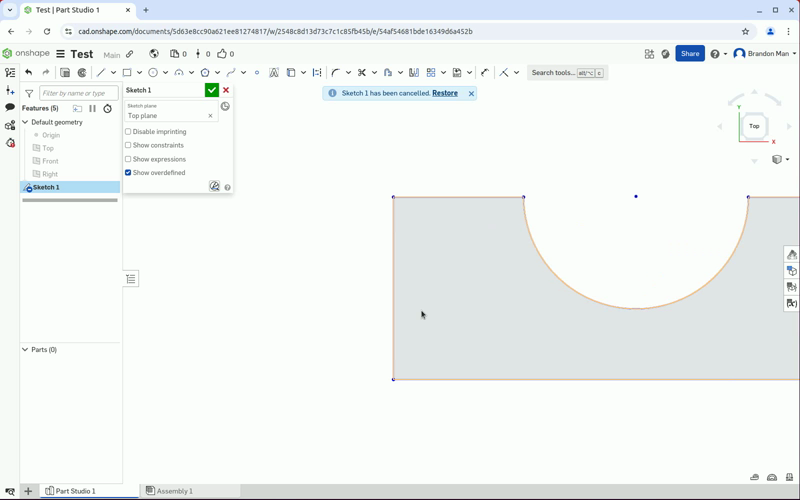
scroll(6)
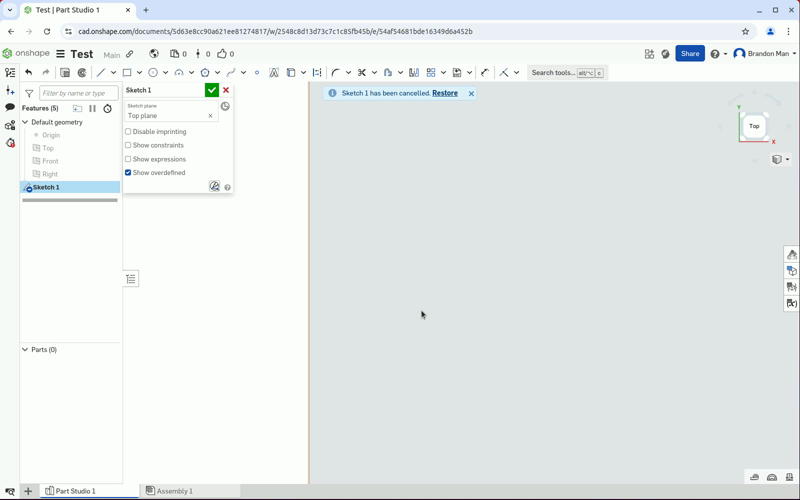
click(421, 310)
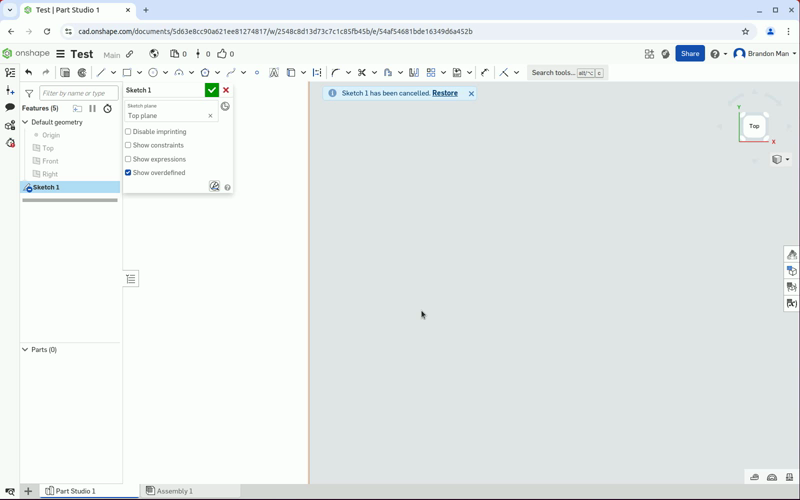
scroll(-6)
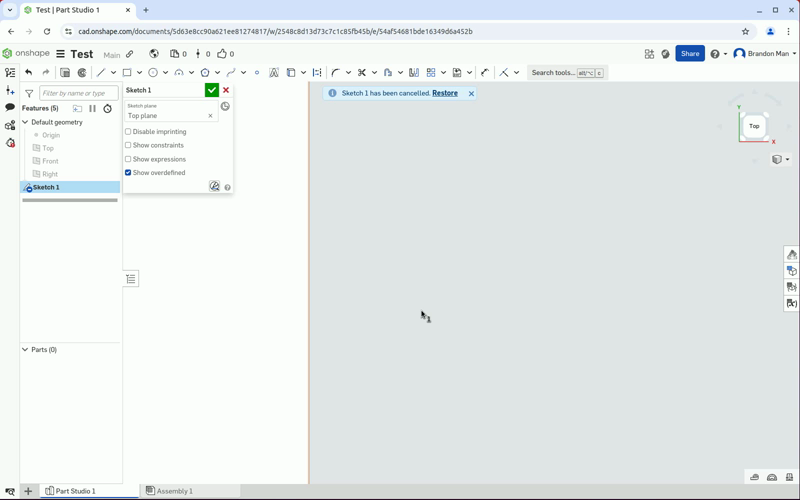
scroll(-6)
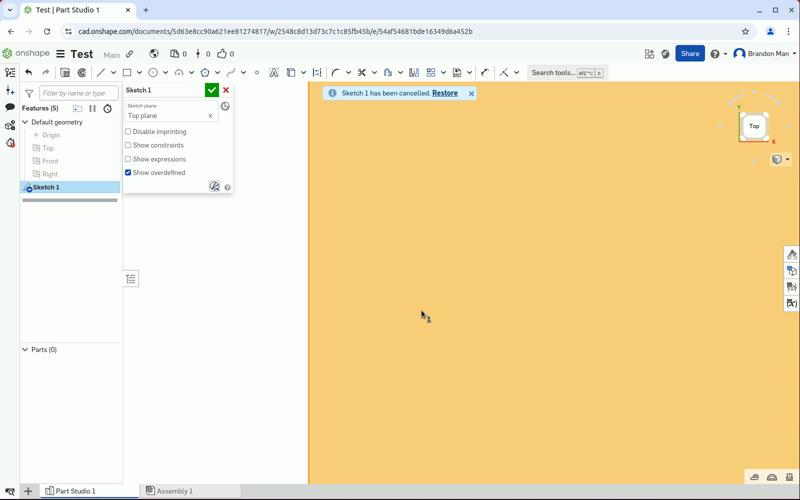
scroll(-6)
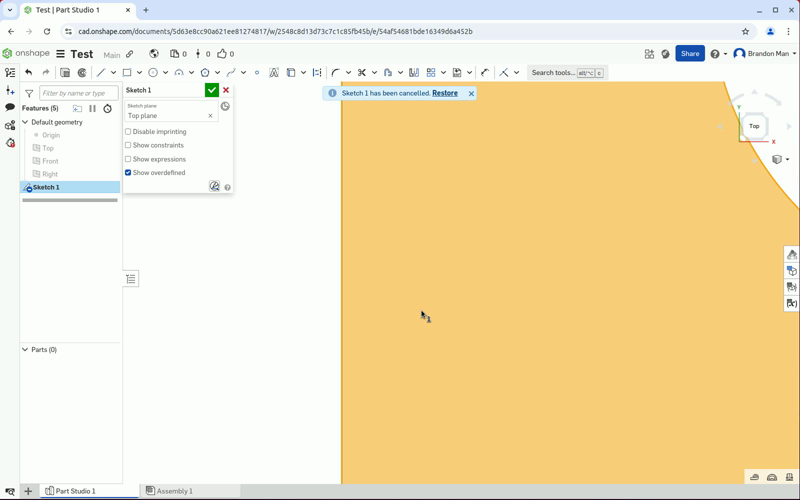
scroll(-6)
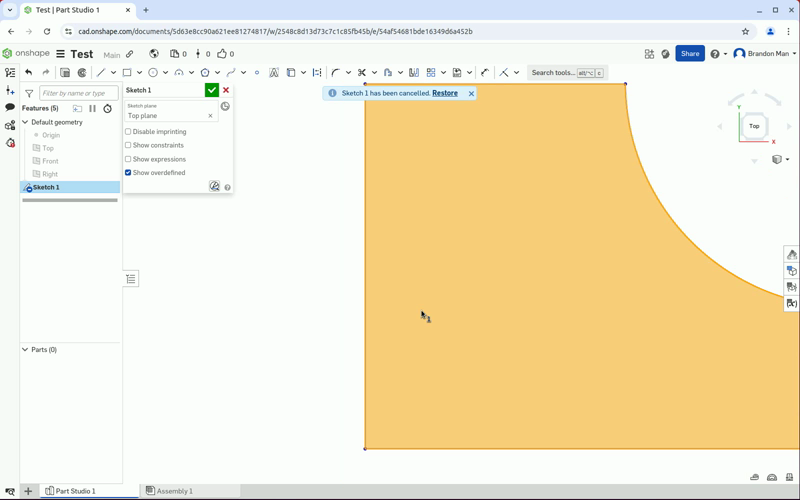
scroll(-6)
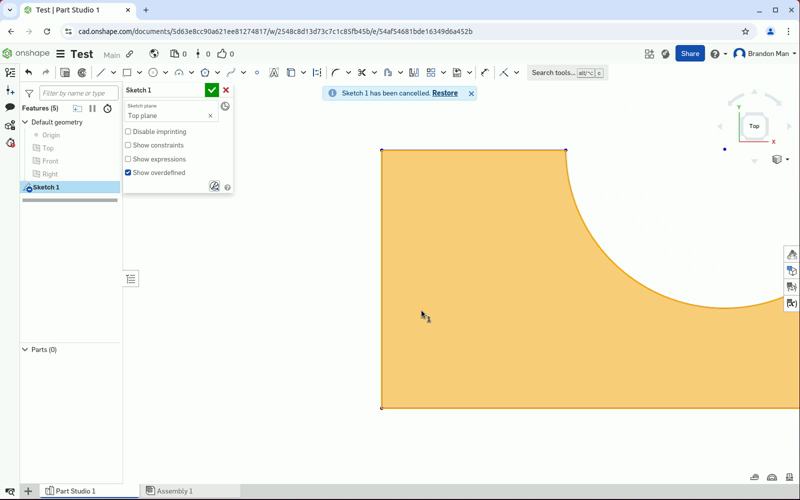
scroll(-6)
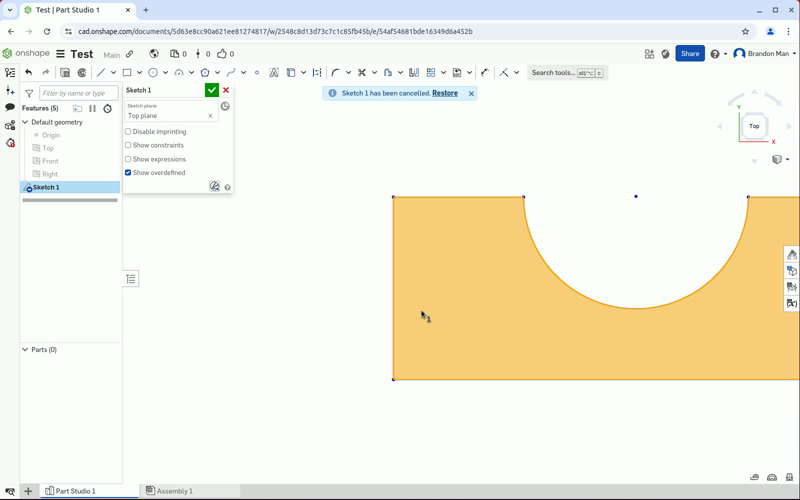
scroll(-6)
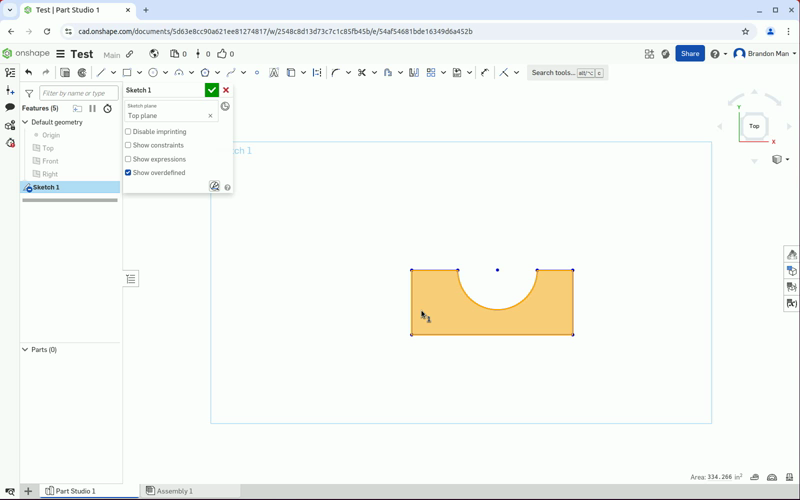
mouse_move(73, 352)
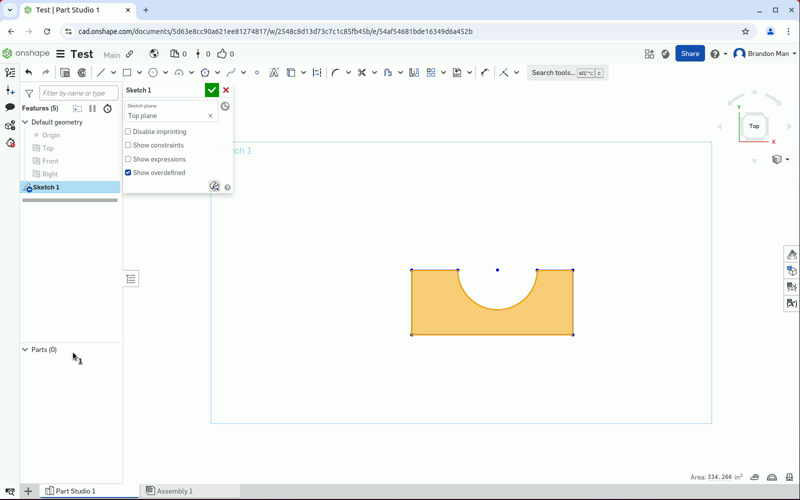
key(shift+y)
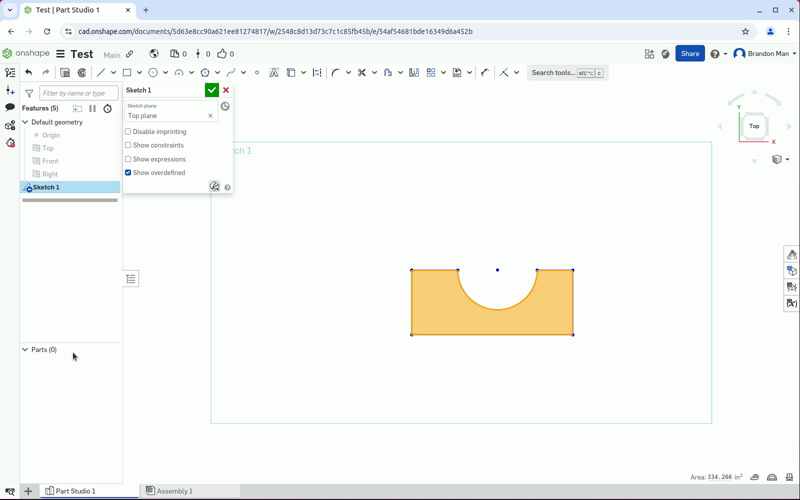
key(shift+e)
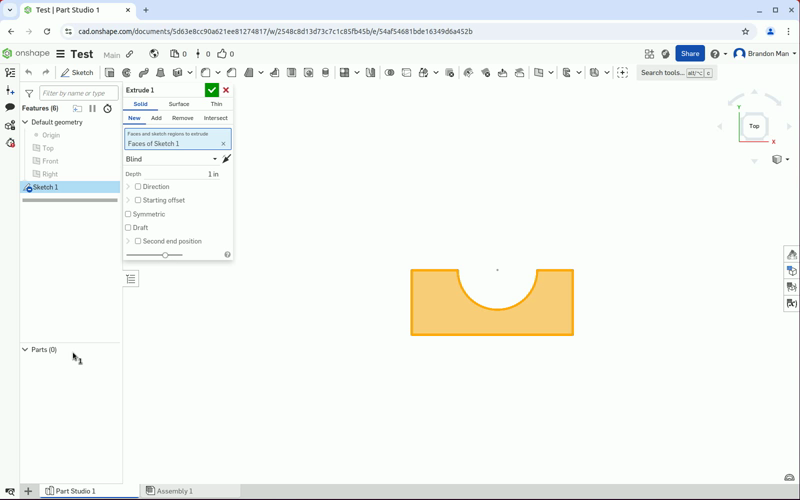
mouse_move(143, 106)
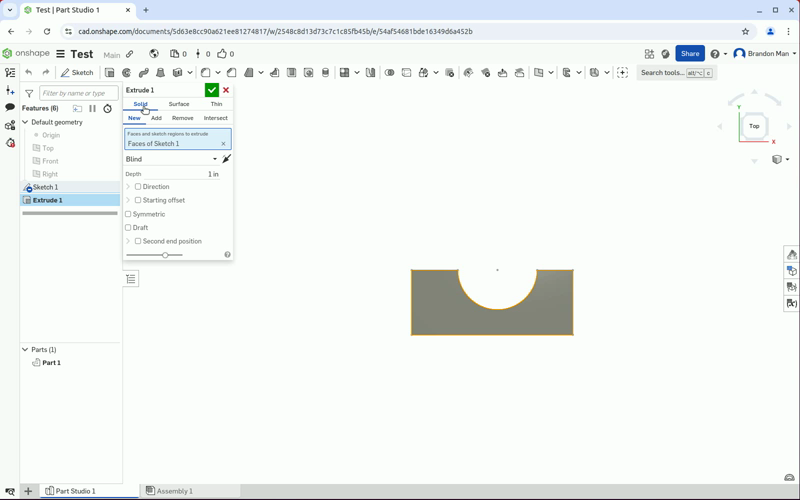
click(143, 106)
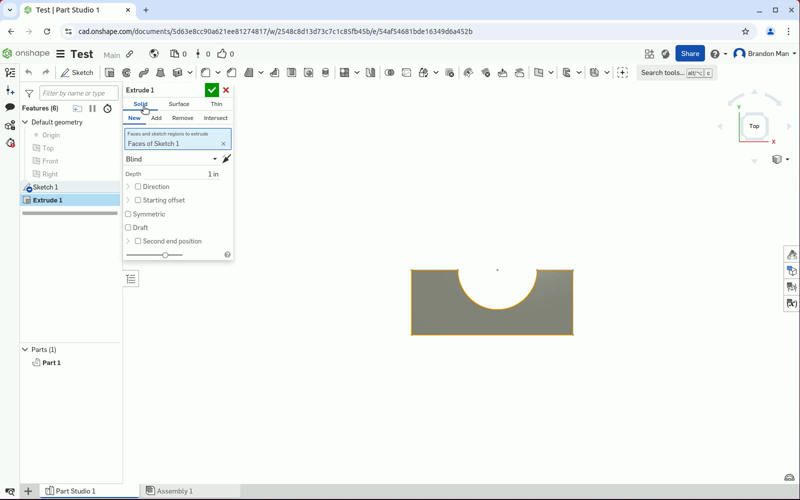
mouse_move(137, 120)
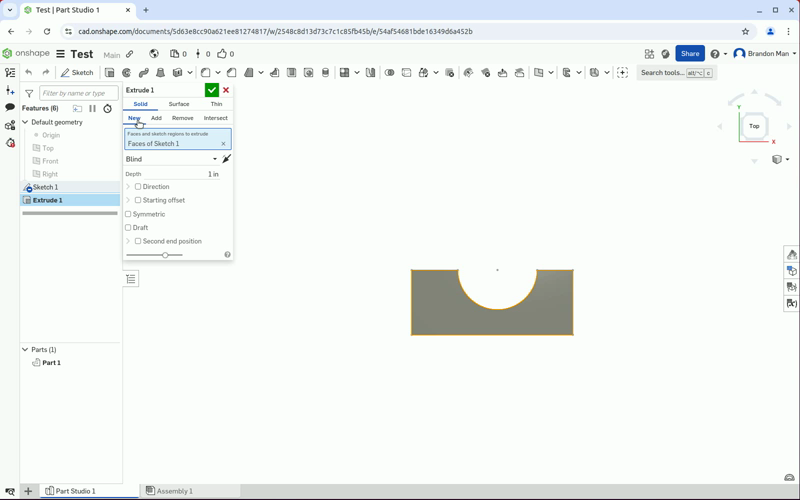
click(137, 120)
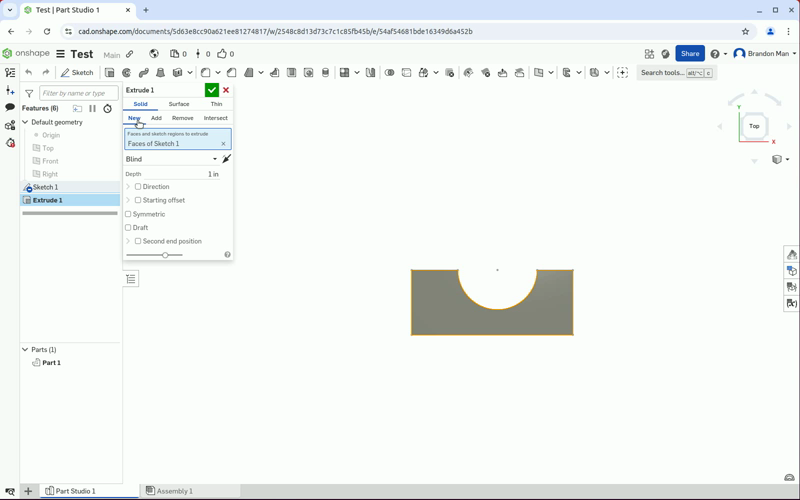
key(tab, 4)
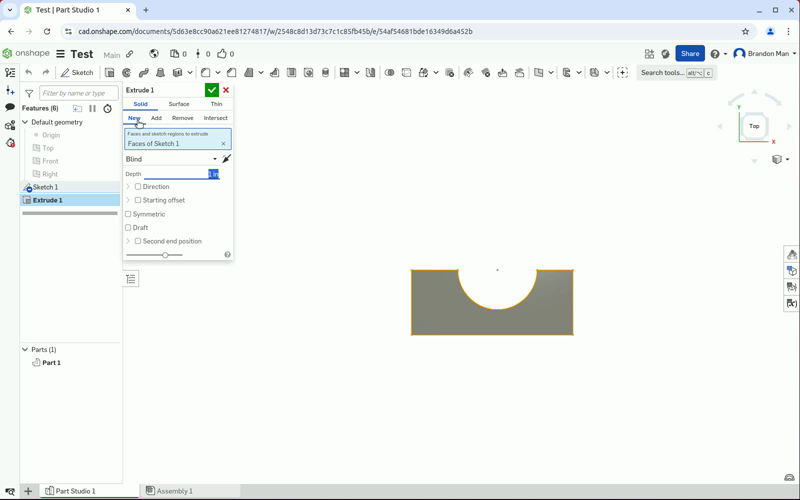
text(8.906)
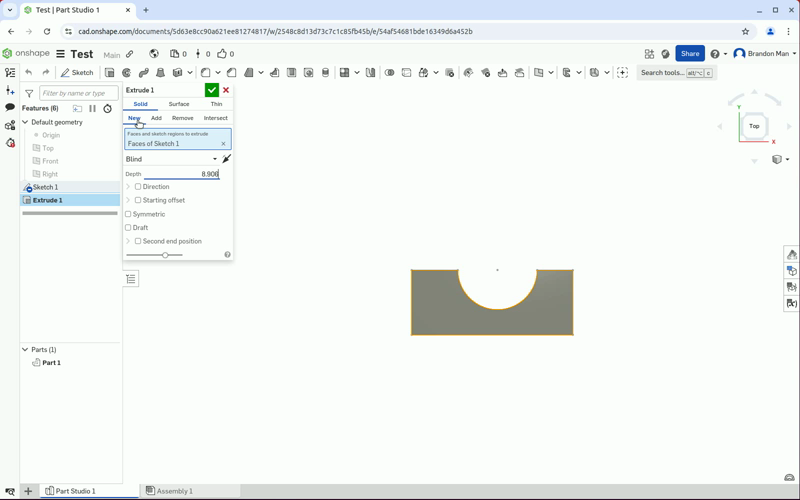
key(enter)
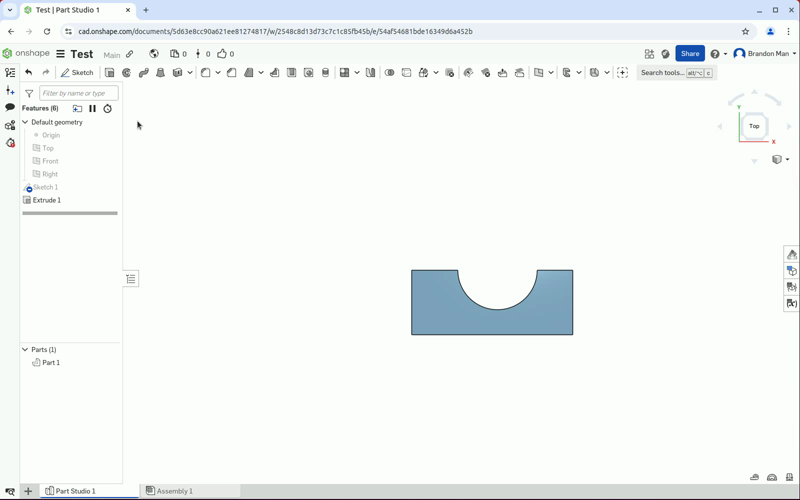
key(shift+h)
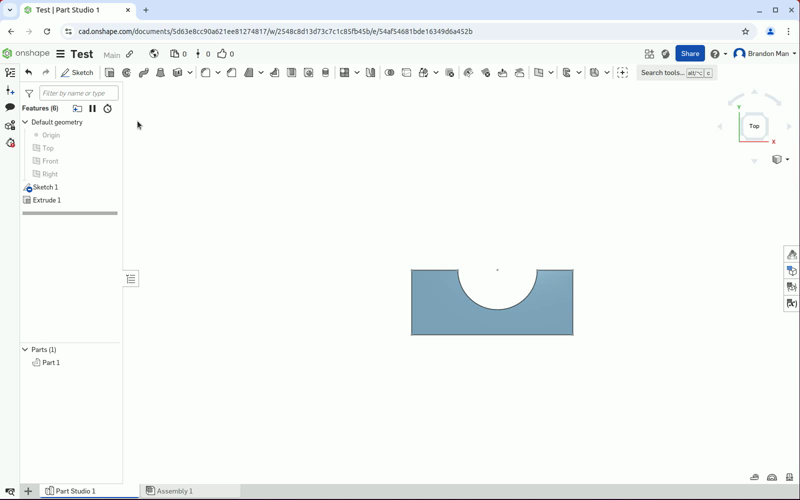
key(shift+h)
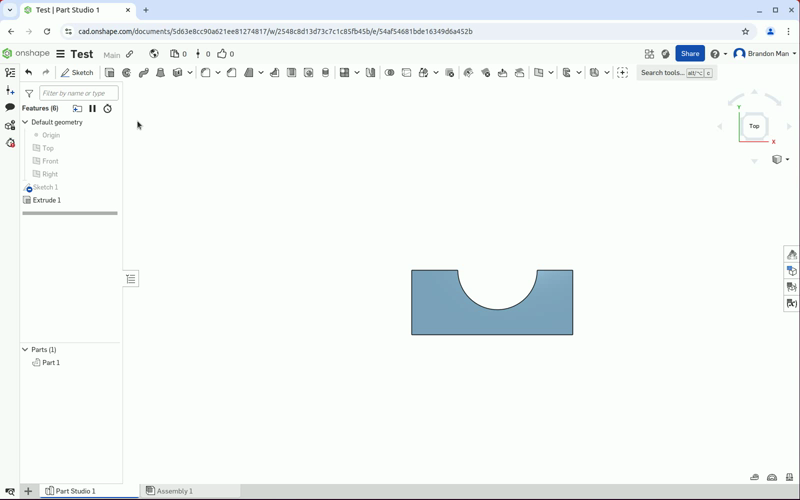
mouse_move(73, 189)
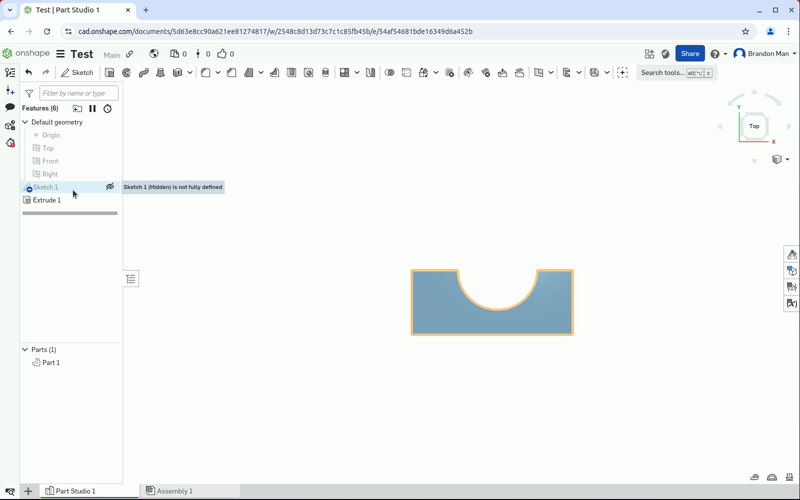
click(73, 189)
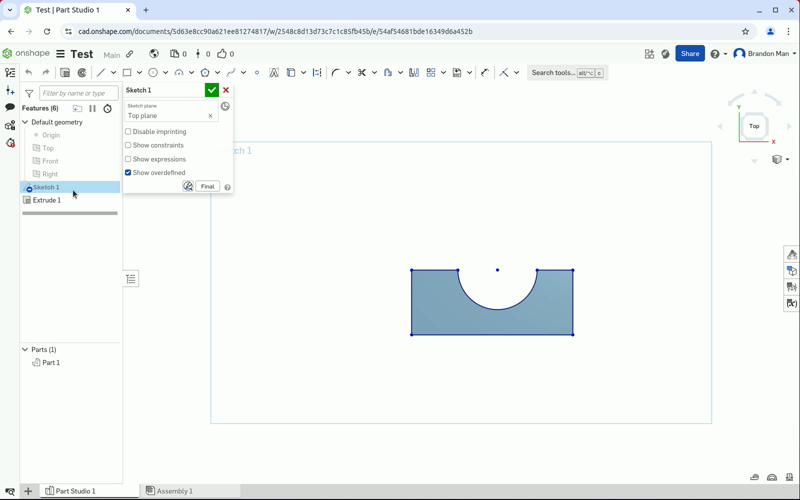
mouse_move(229, 92)
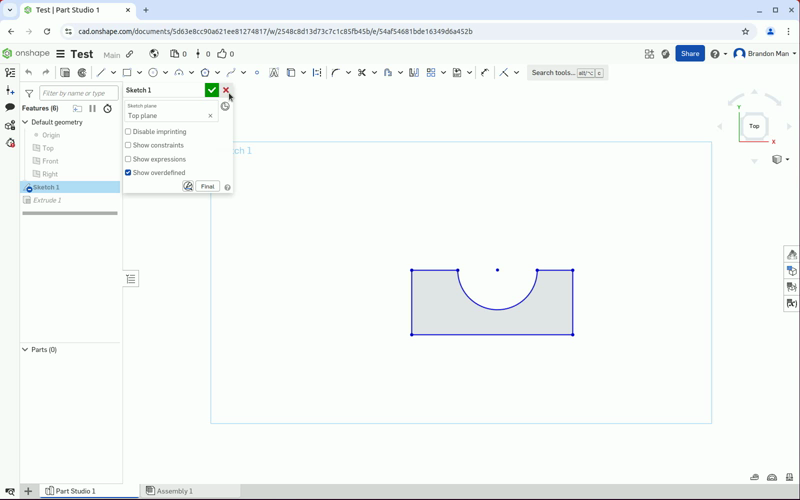
click(229, 92)
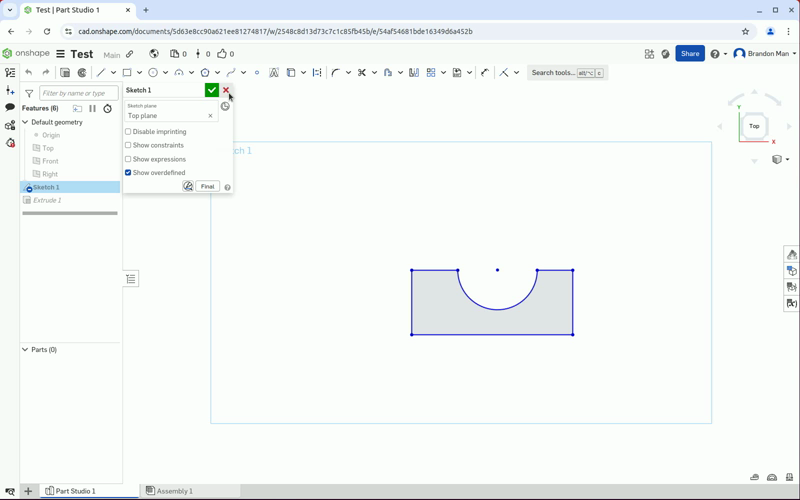
key(shift+s)
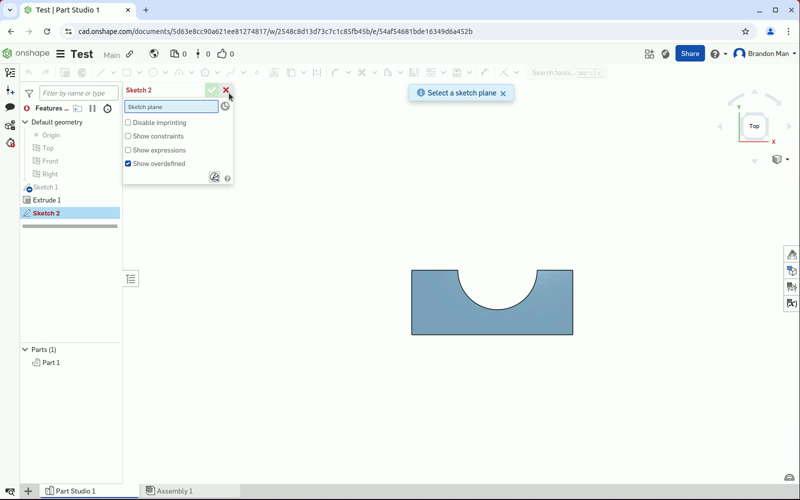
mouse_move(73, 150)
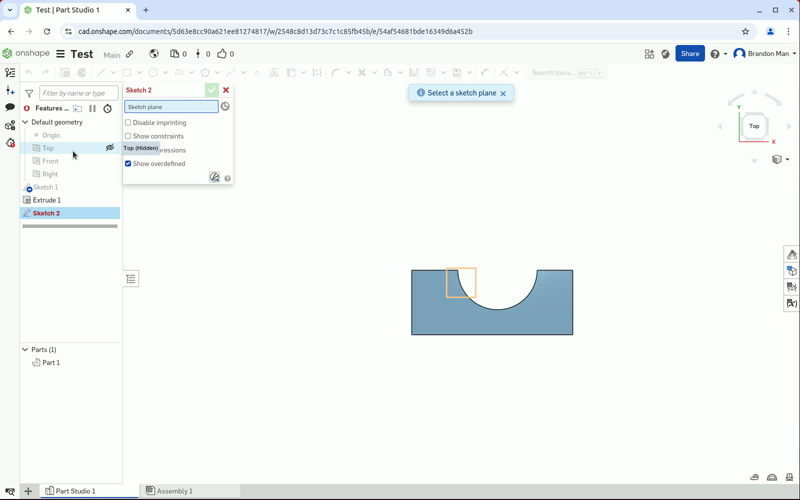
click(73, 150)
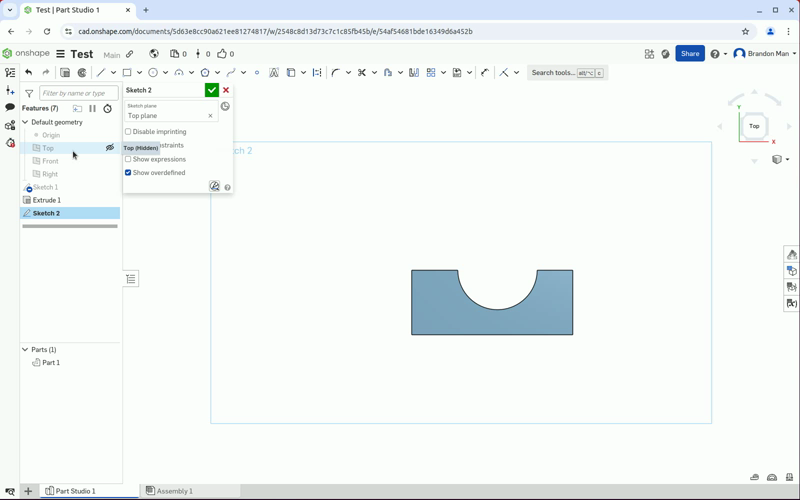
mouse_move(73, 352)
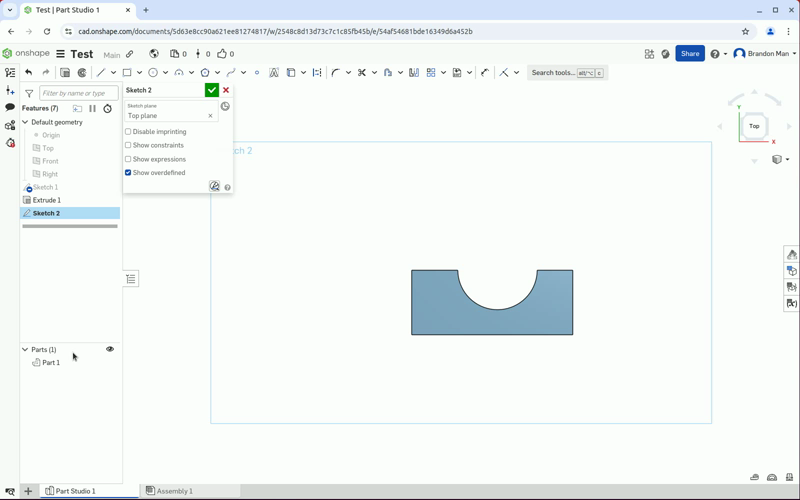
key(y)
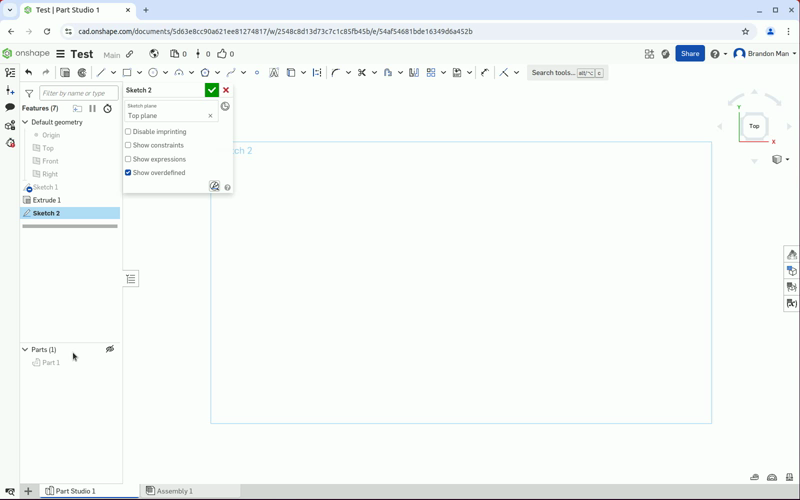
key(l)
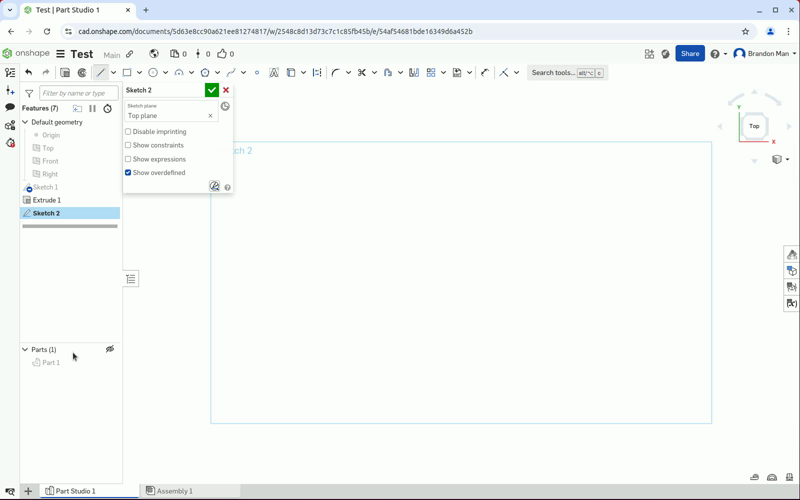
key_down(shift)
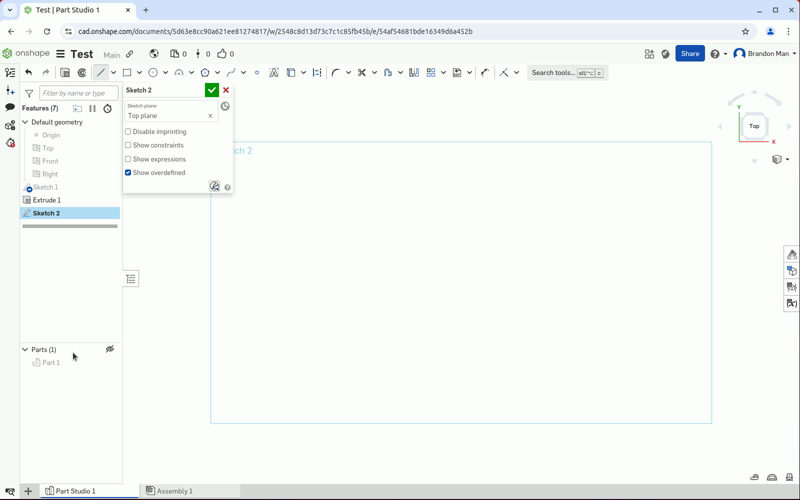
mouse_move(411, 270)
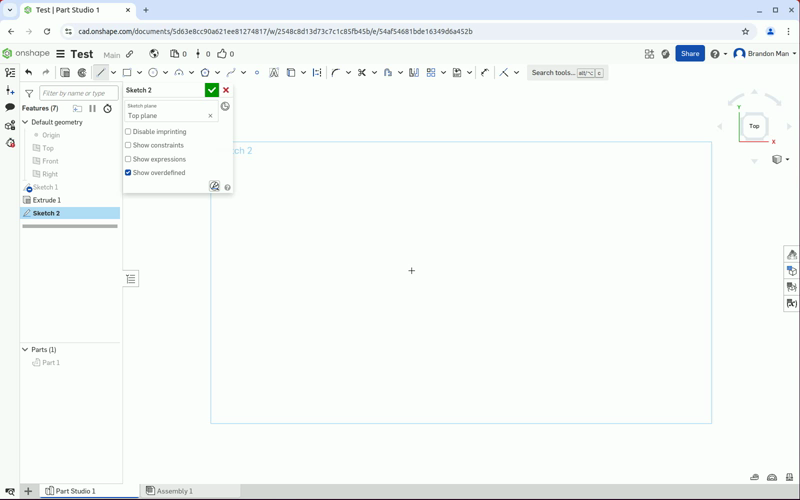
click(411, 270)
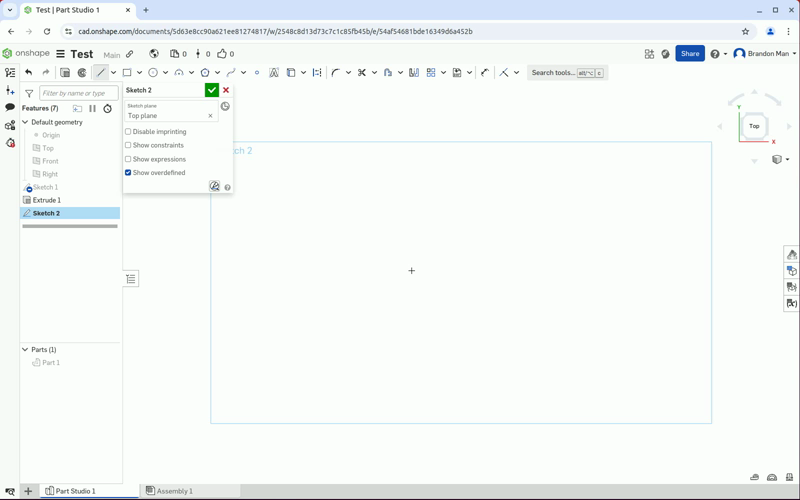
key_up(shift)
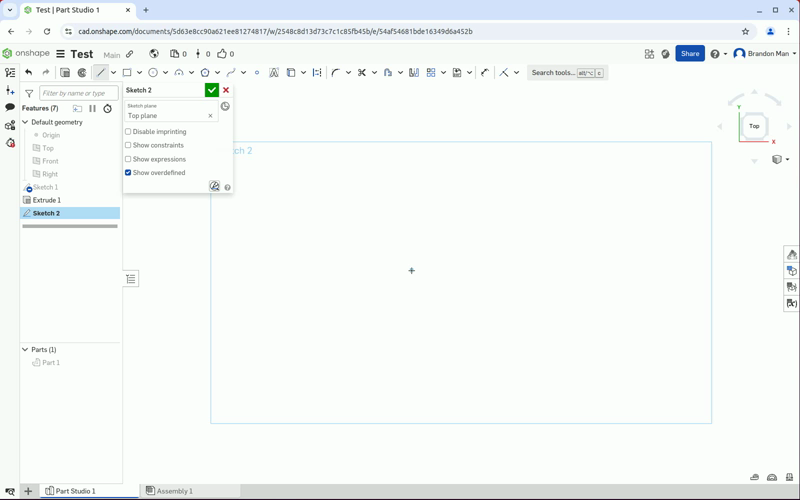
key_down(shift)
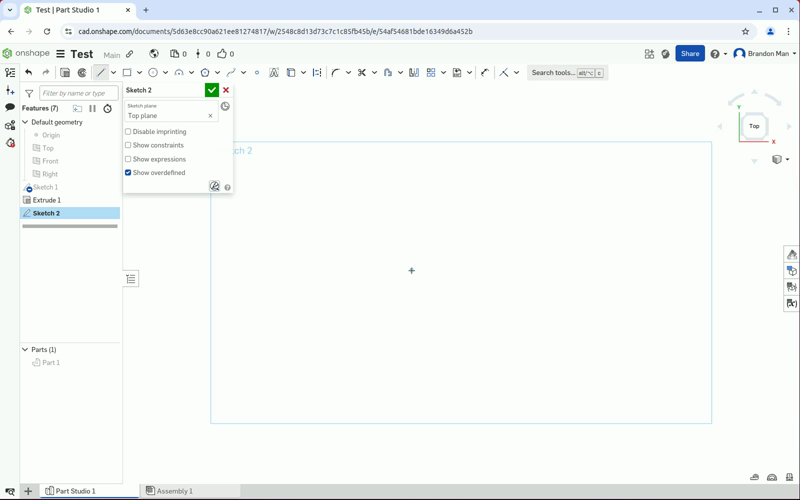
mouse_move(441, 270)
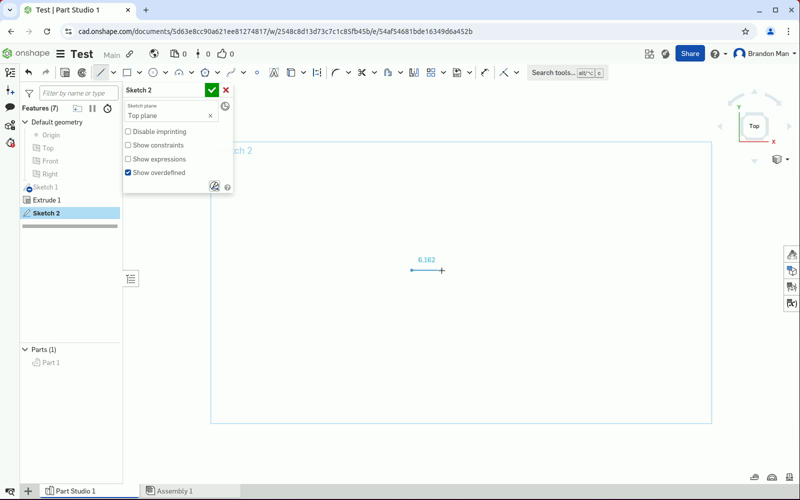
mouse_move(457, 270)
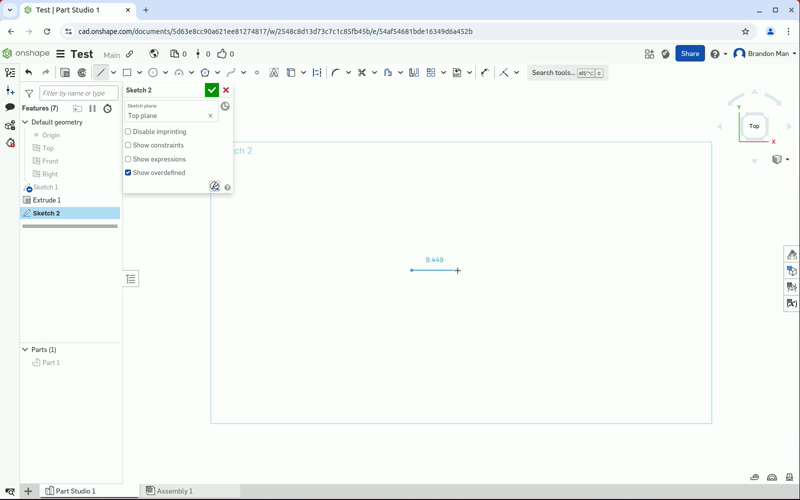
click(457, 270)
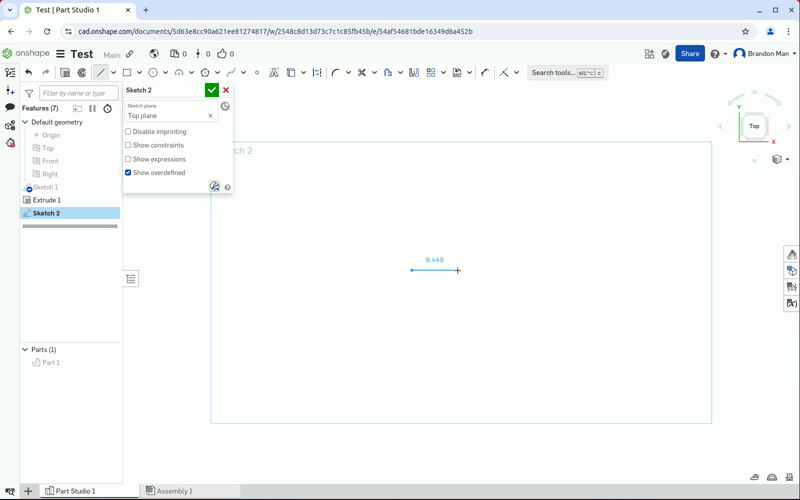
key_up(shift)
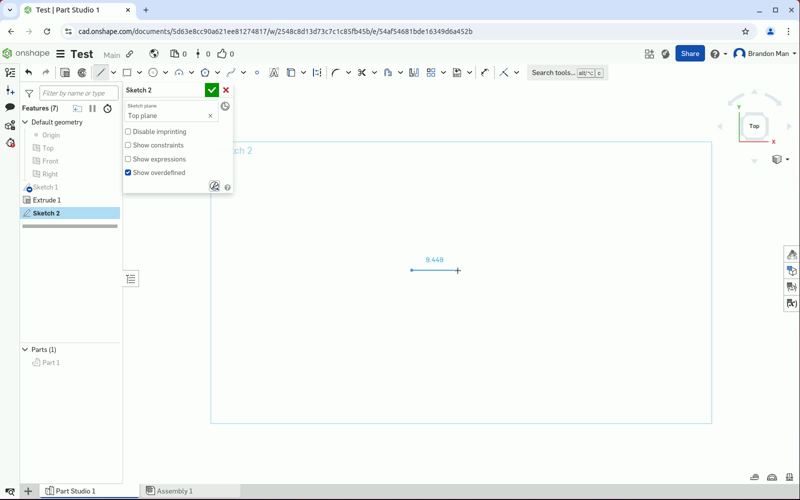
key(esc)
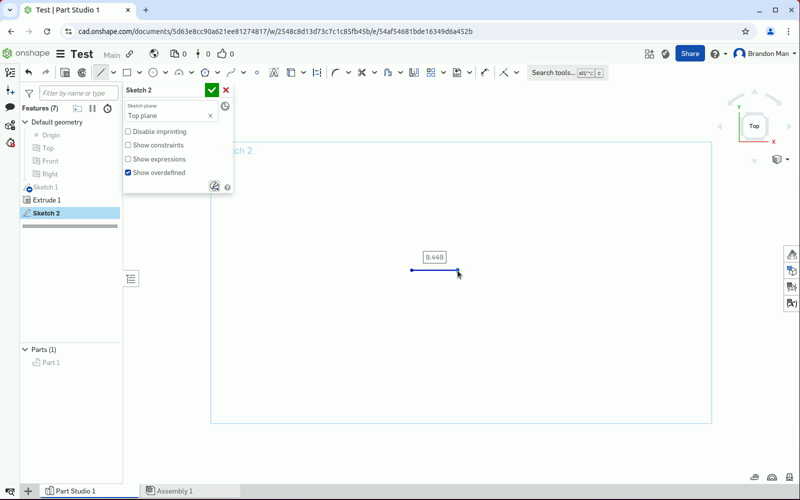
key(a)
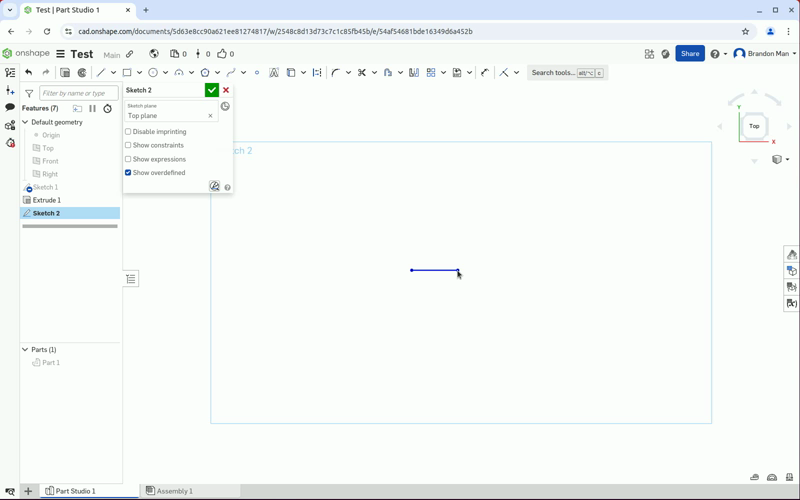
mouse_move(457, 270)
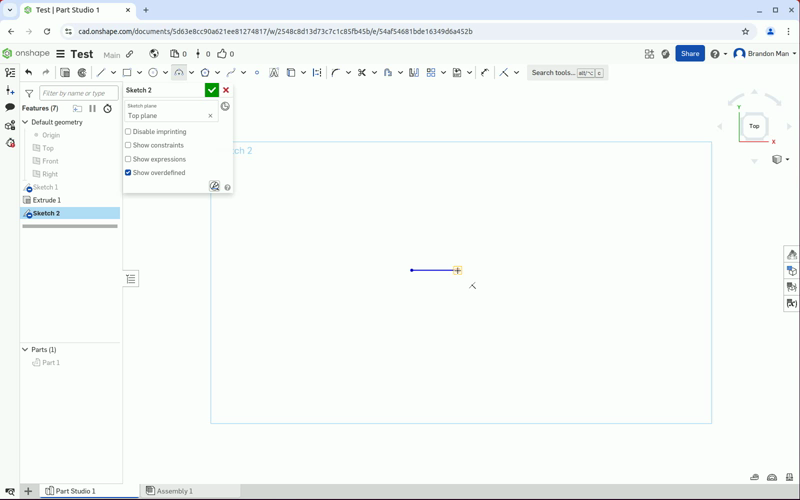
click(457, 270)
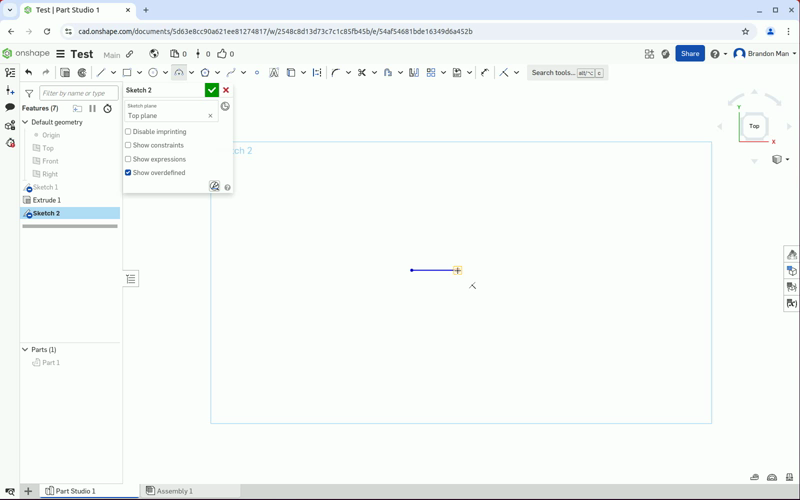
key_down(shift)
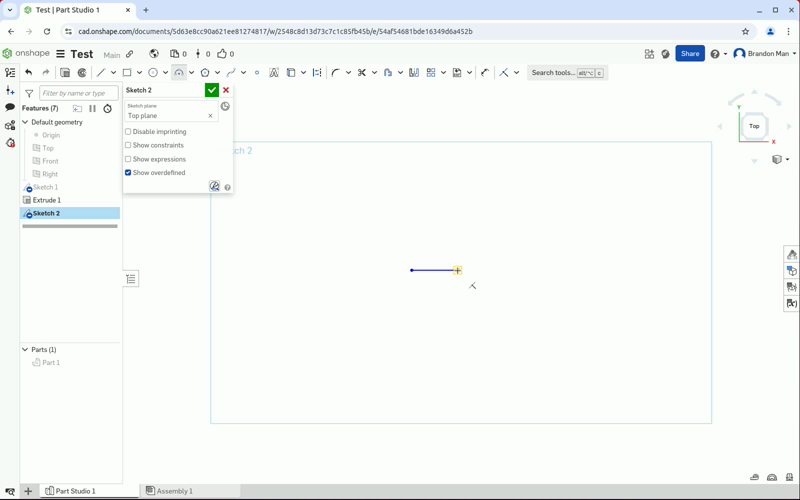
mouse_move(537, 270)
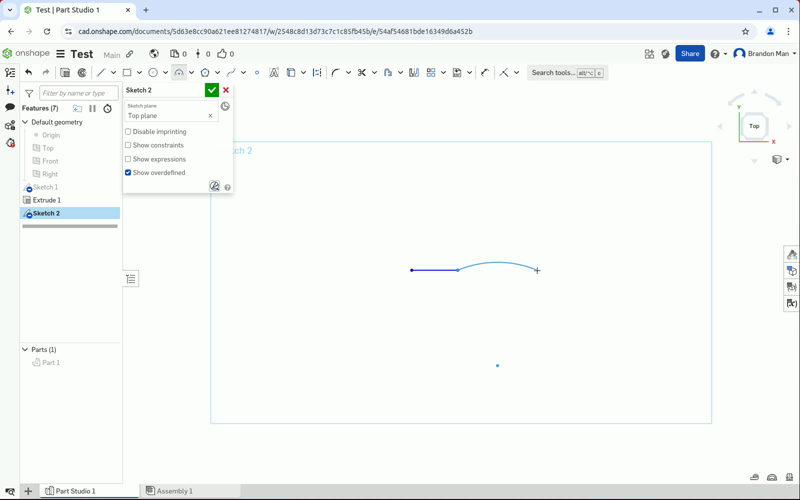
click(537, 270)
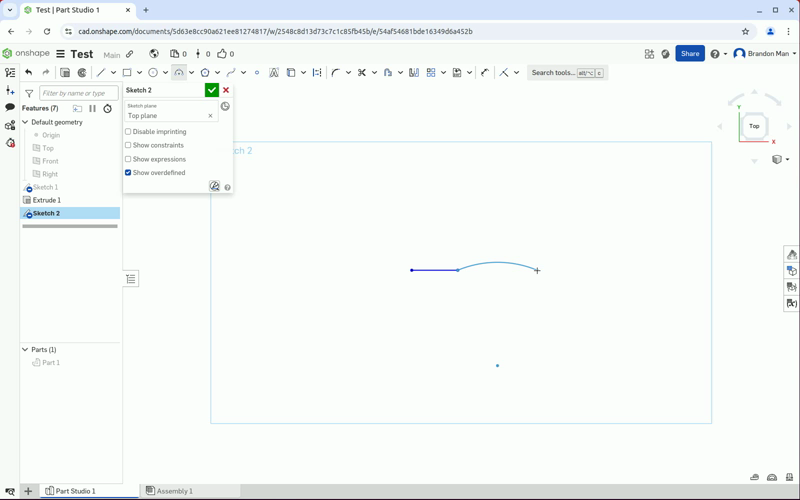
mouse_move(497, 309)
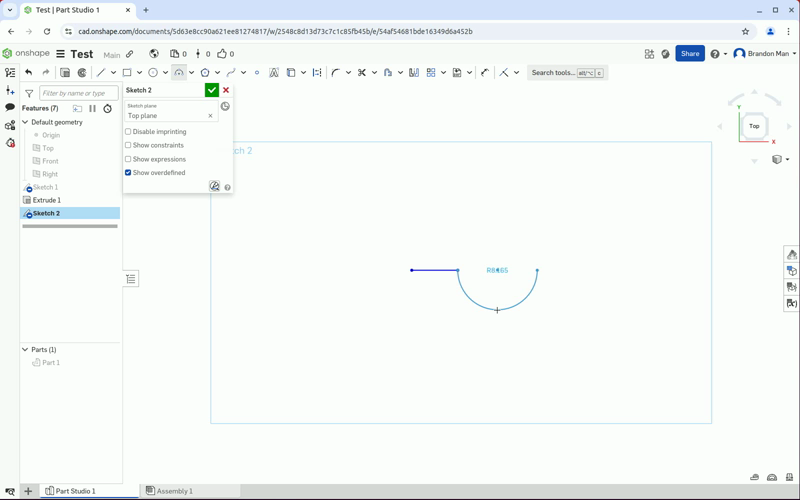
click(497, 309)
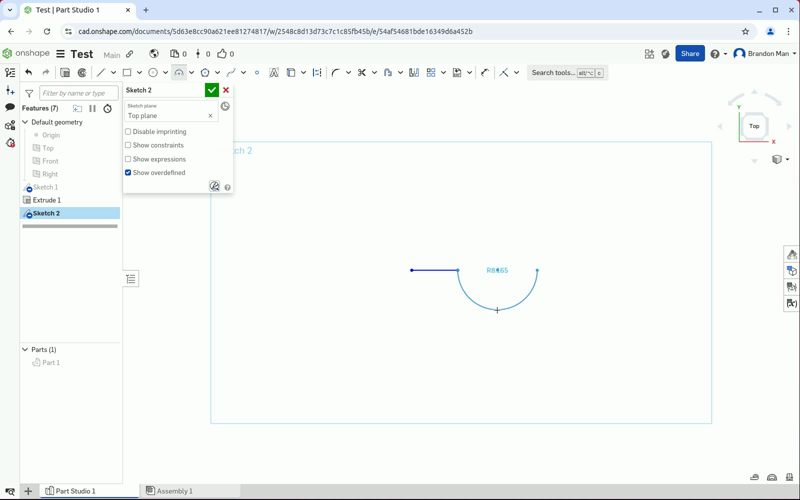
key_up(shift)
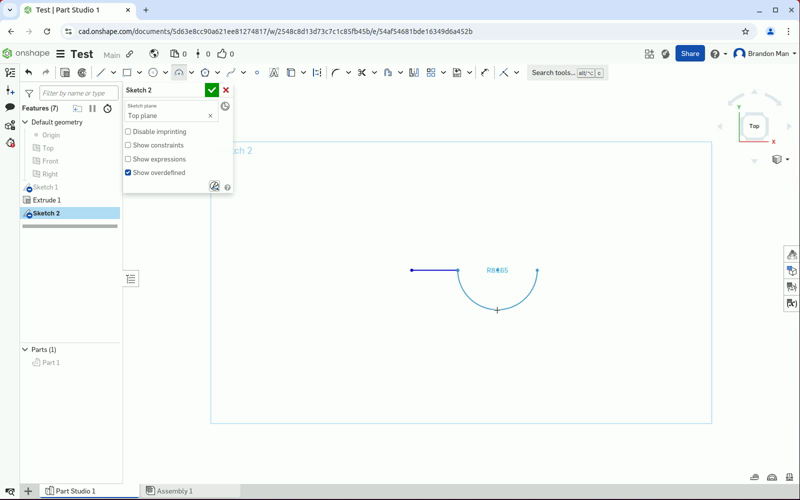
key(esc)
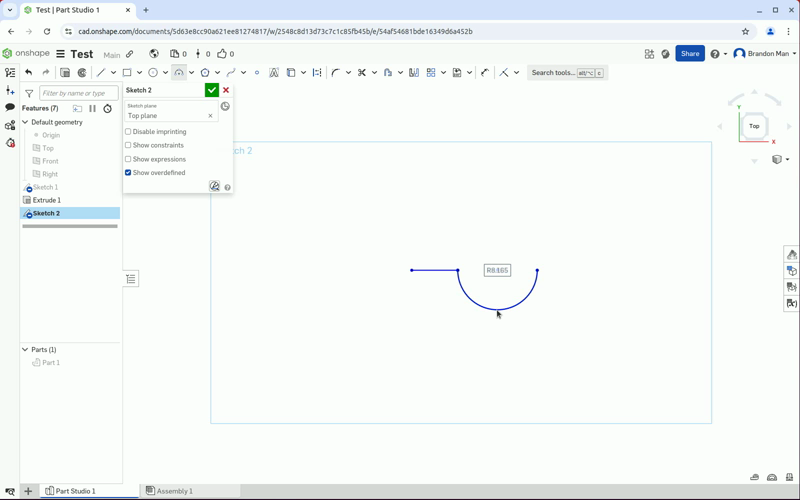
key(l)
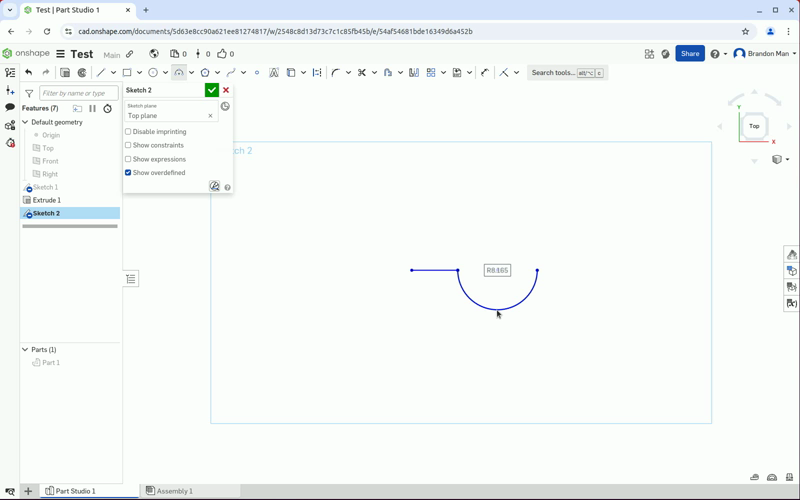
mouse_move(537, 270)
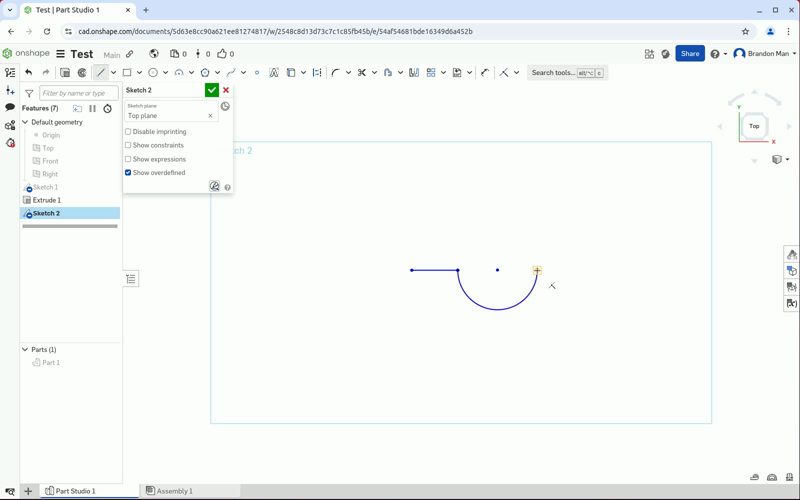
click(537, 270)
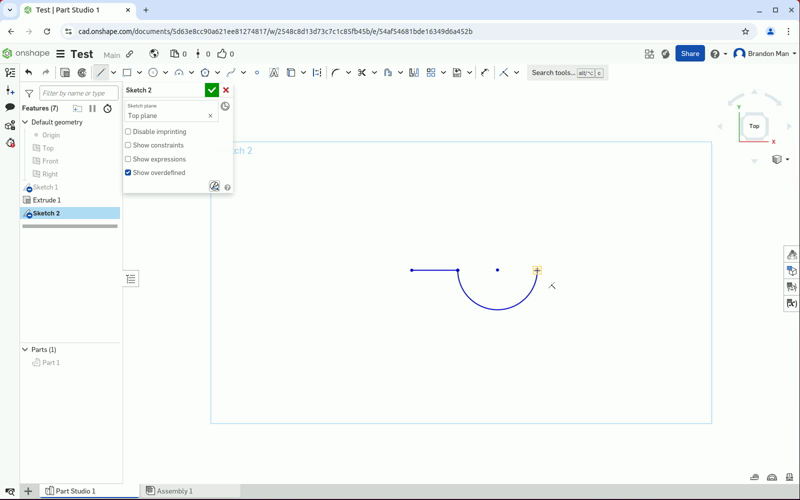
key_down(shift)
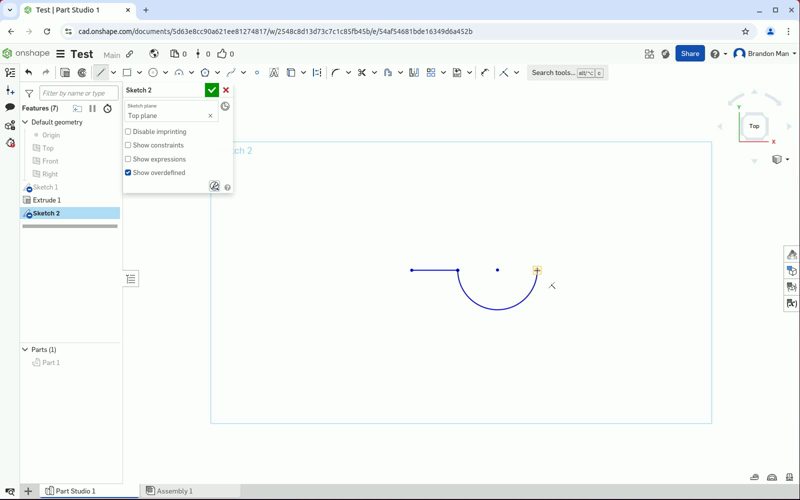
mouse_move(567, 270)
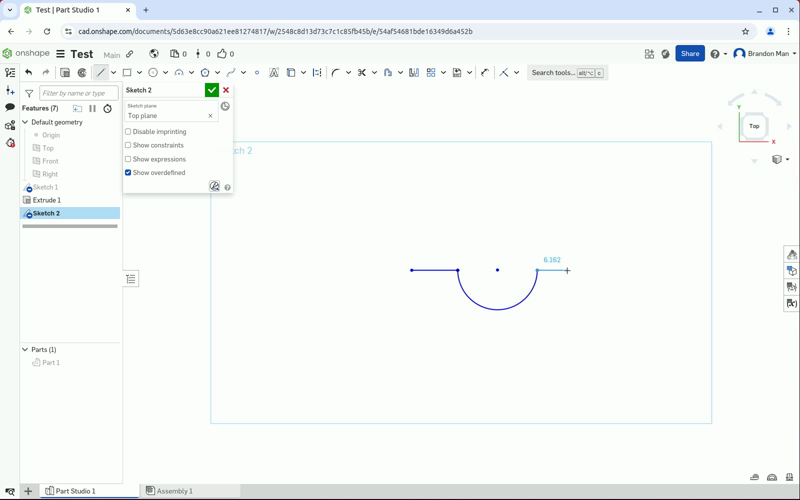
mouse_move(572, 270)
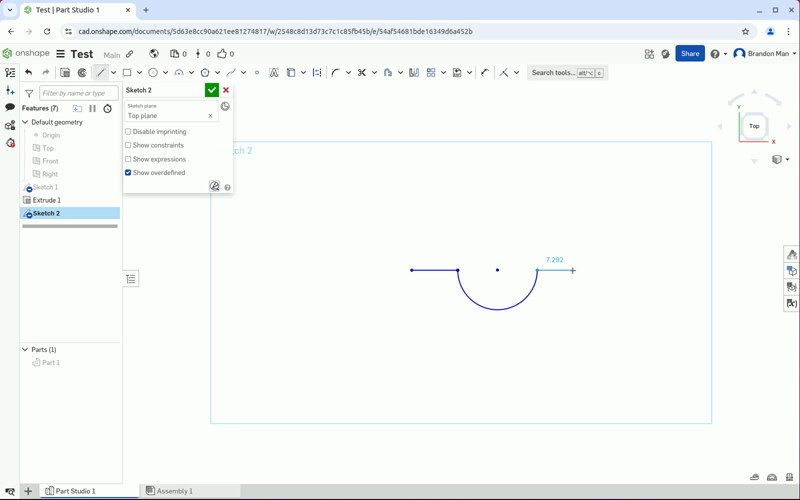
click(572, 270)
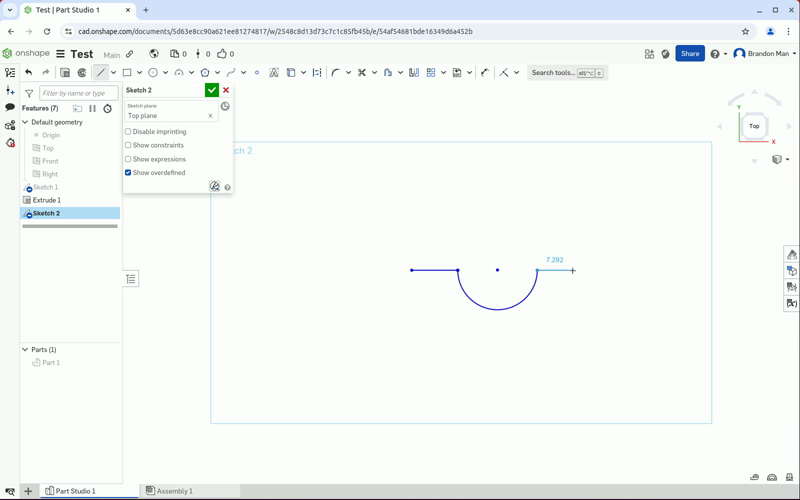
key_up(shift)
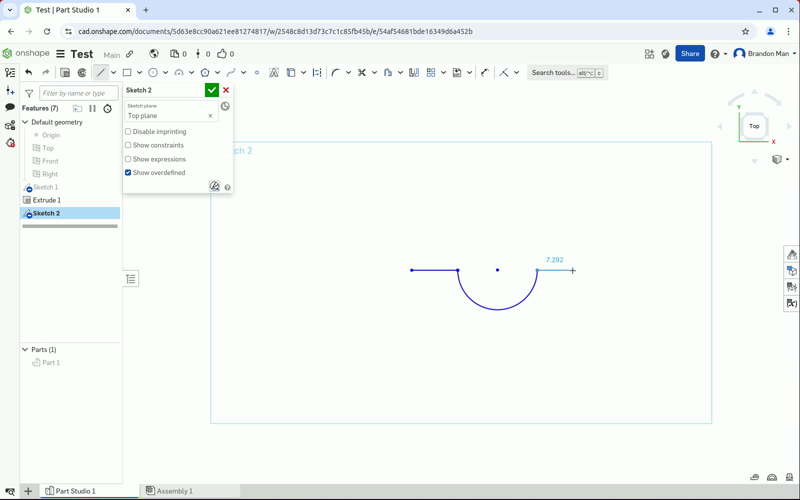
key_down(shift)
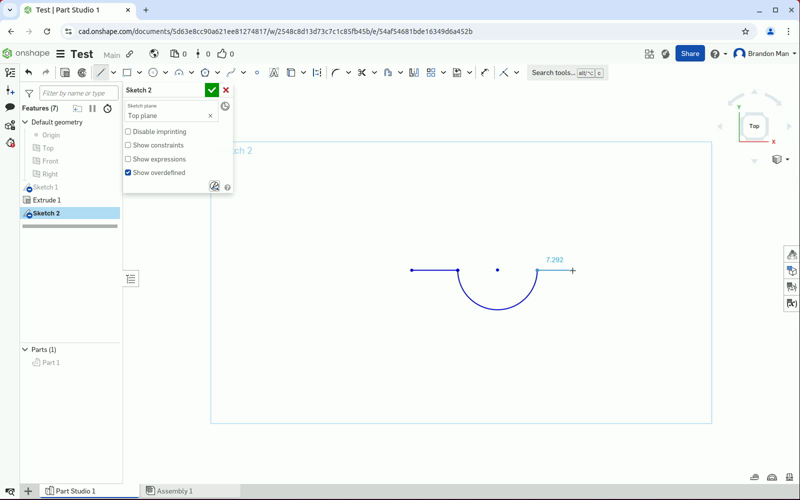
mouse_move(572, 205)
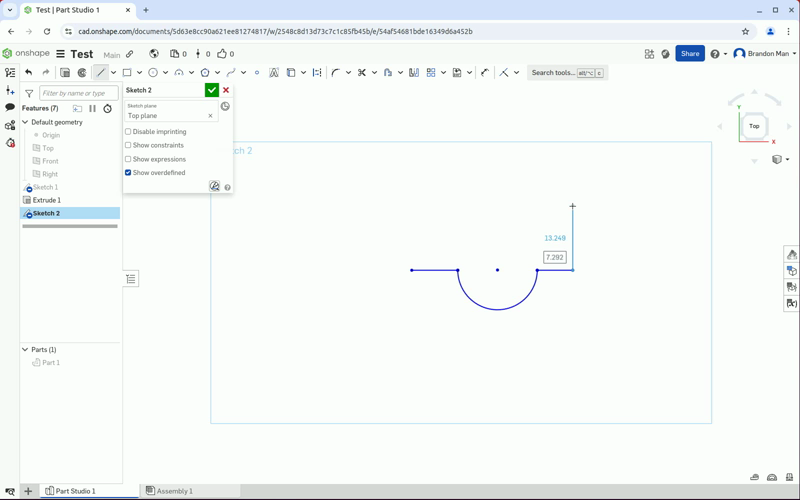
click(572, 205)
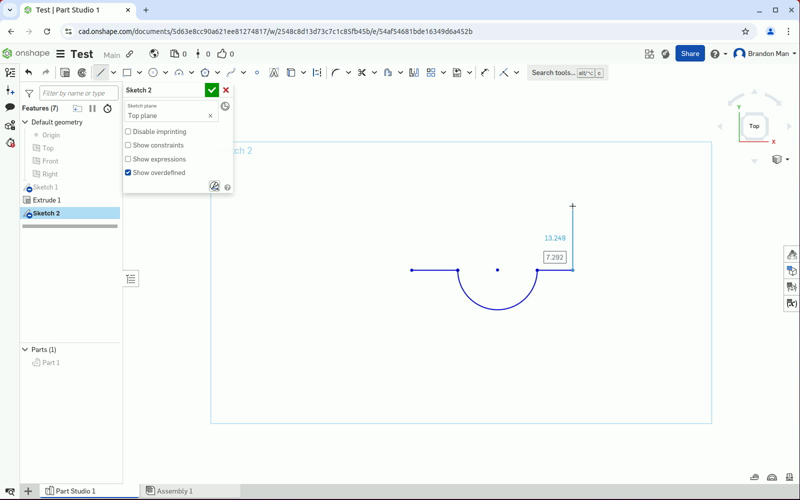
key_up(shift)
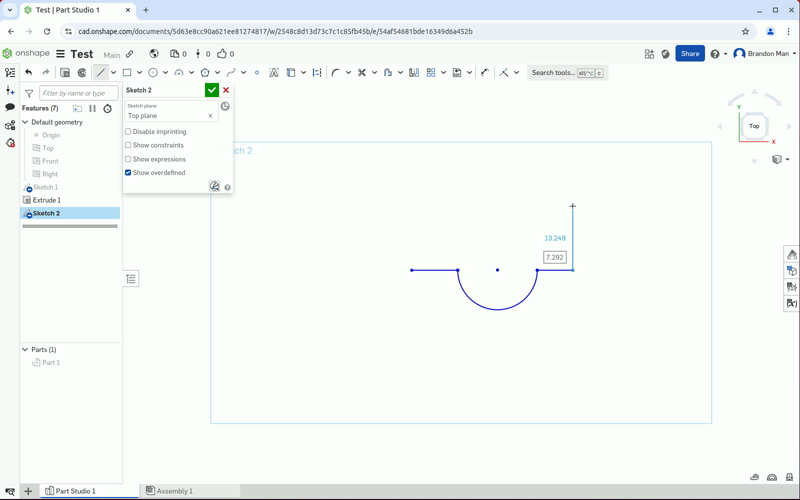
key_down(shift)
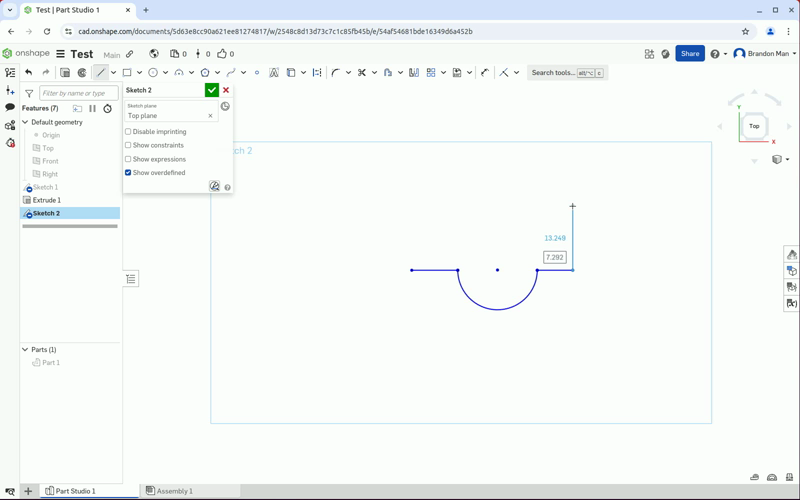
mouse_move(411, 205)
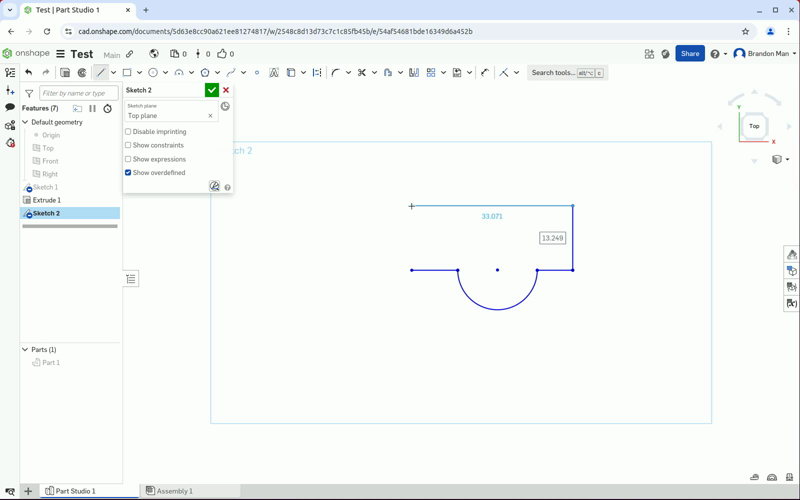
click(411, 205)
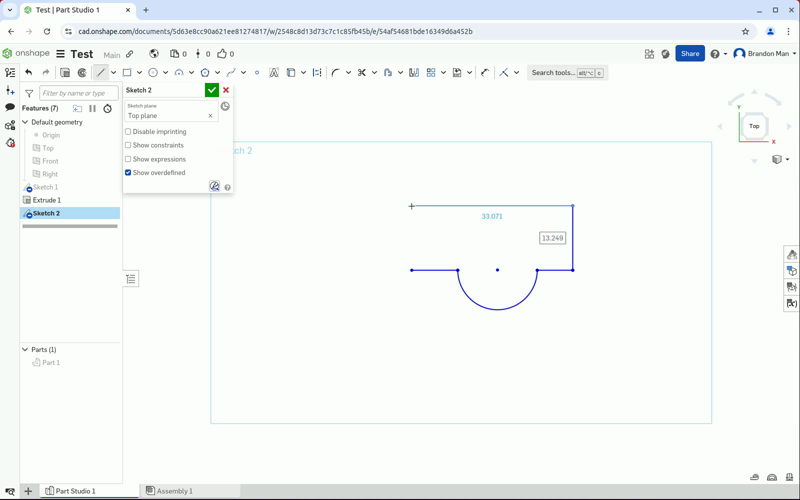
key_up(shift)
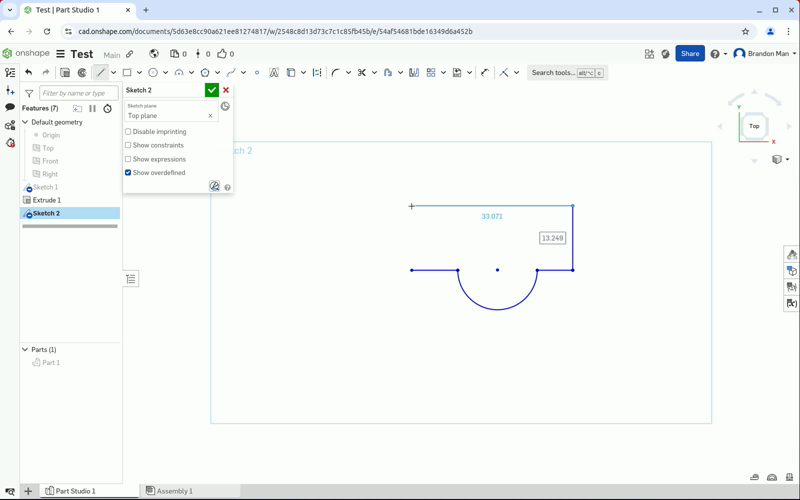
key_down(shift)
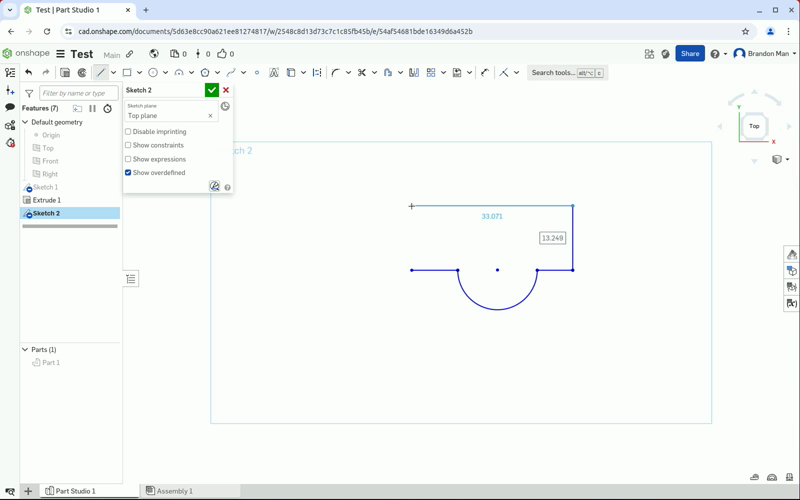
mouse_move(411, 270)
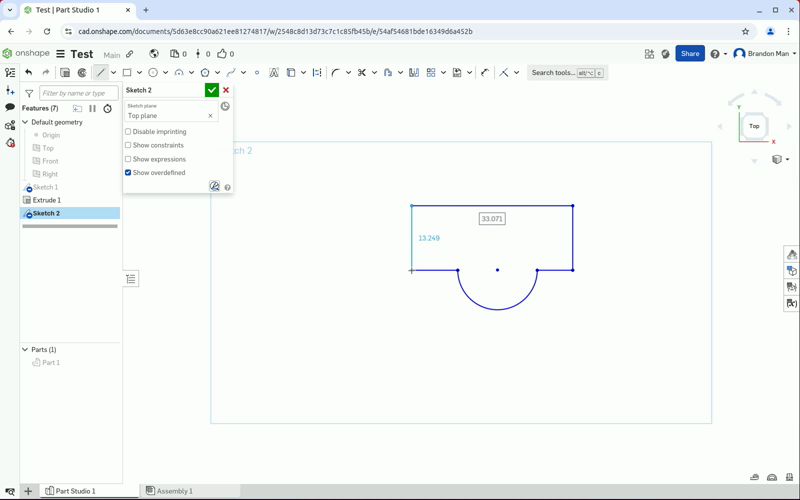
key_up(shift)
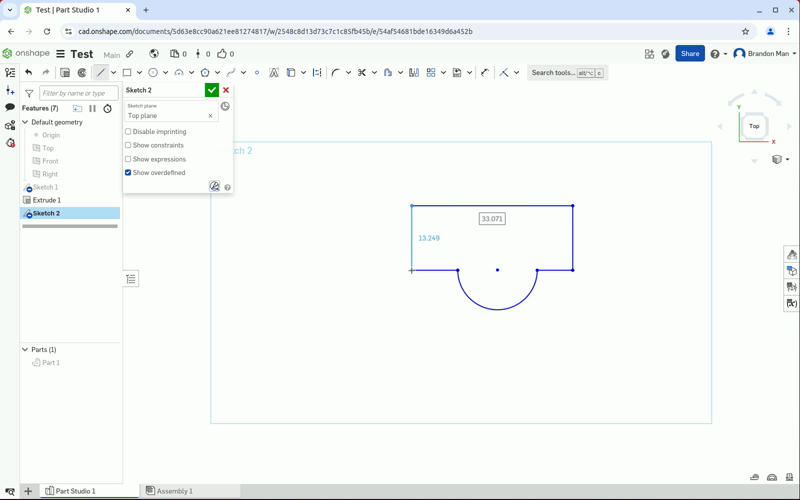
click(411, 270)
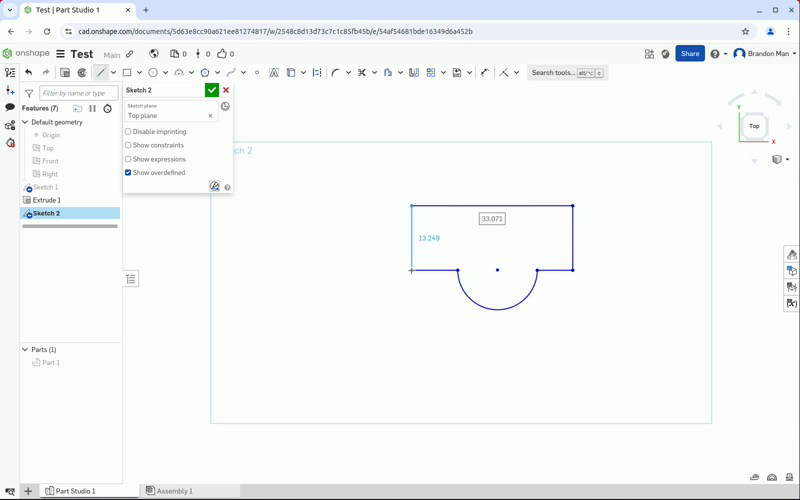
key(esc)
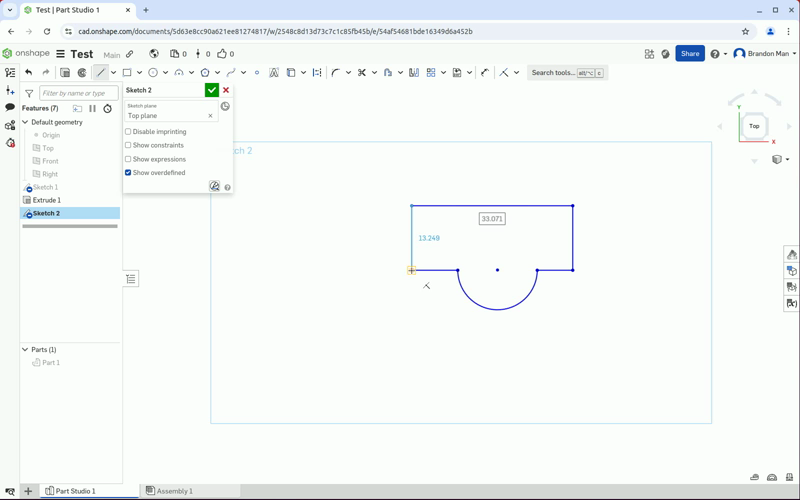
mouse_move(449, 247)
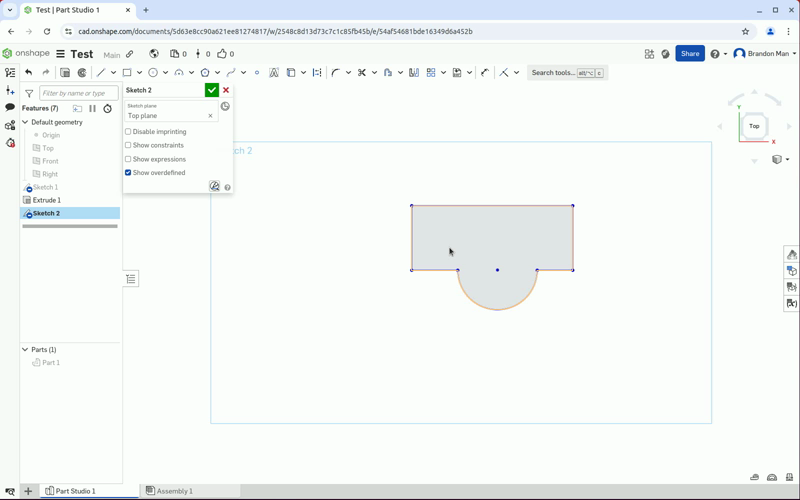
click(449, 247)
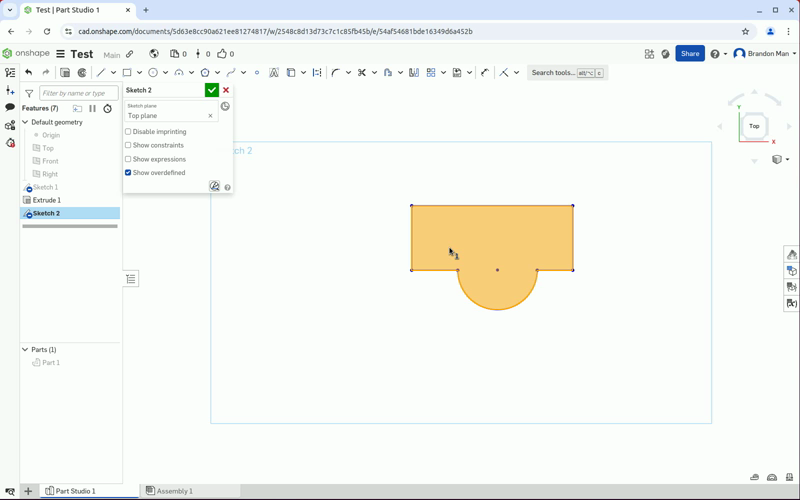
mouse_move(73, 352)
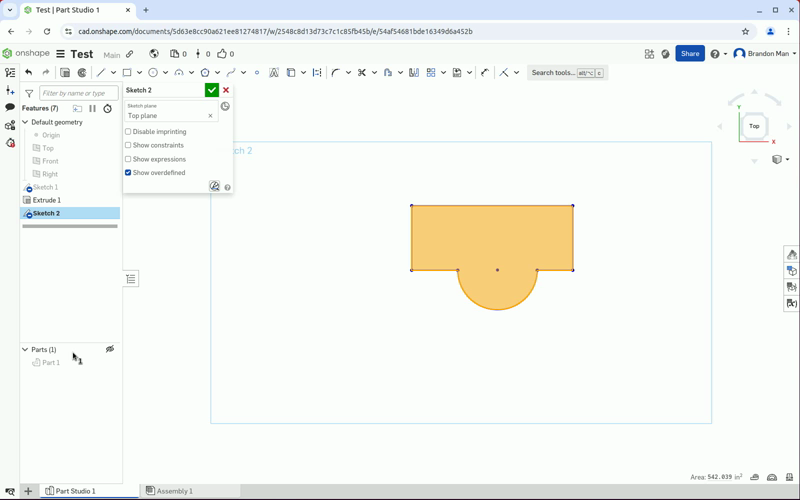
key(shift+y)
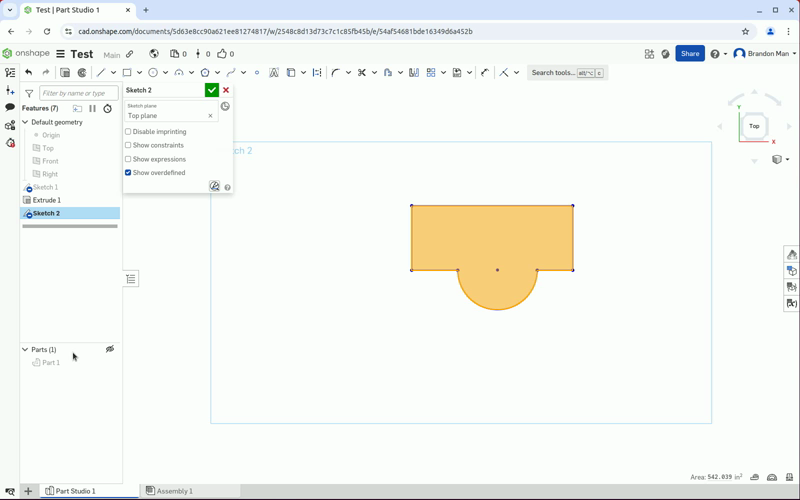
key(shift+e)
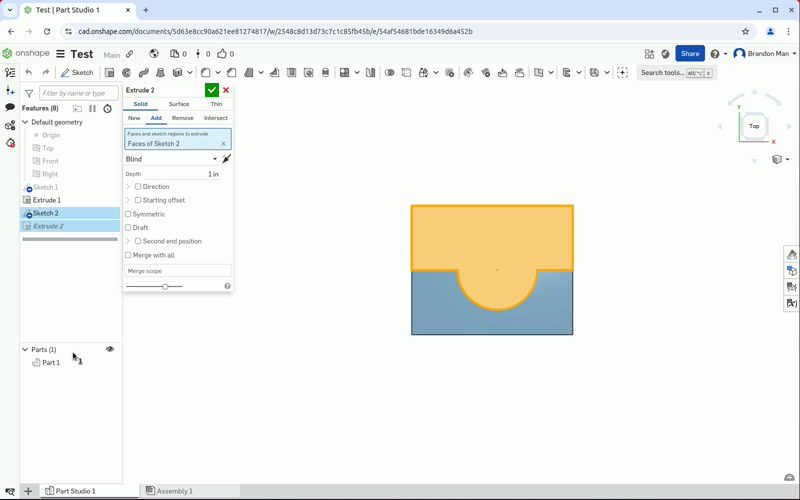
mouse_move(143, 106)
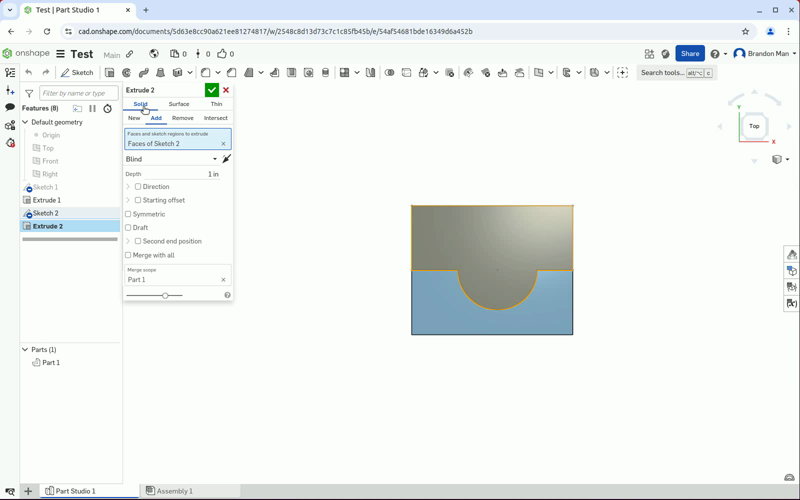
click(143, 106)
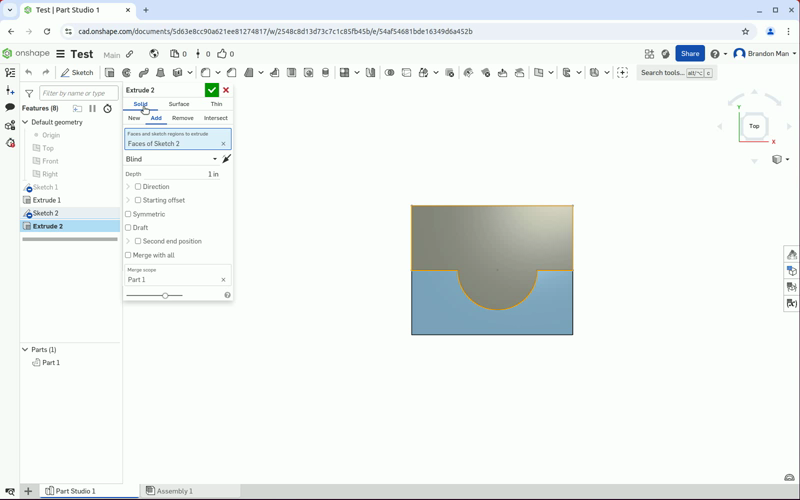
mouse_move(137, 120)
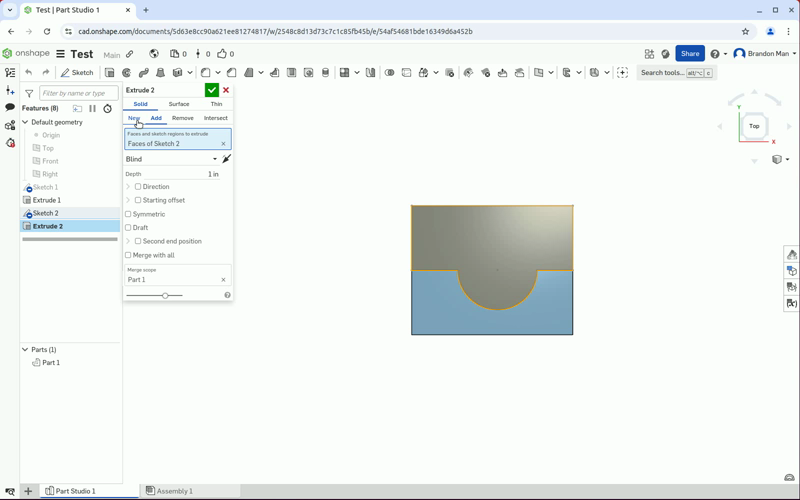
click(137, 120)
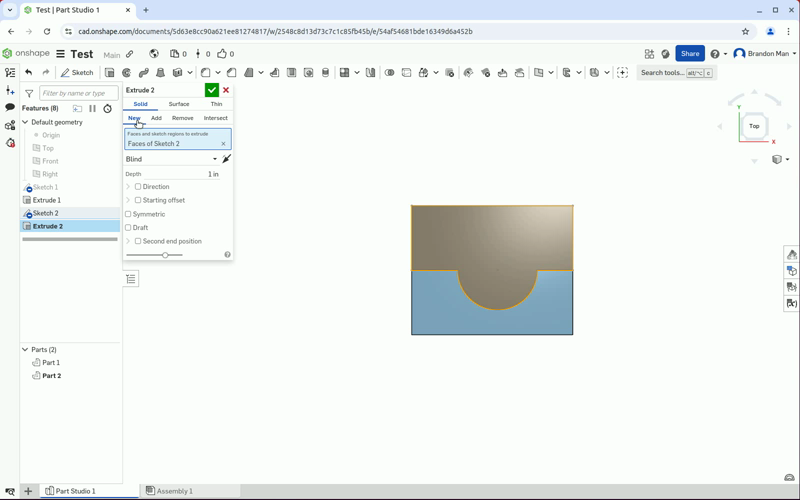
key(tab, 4)
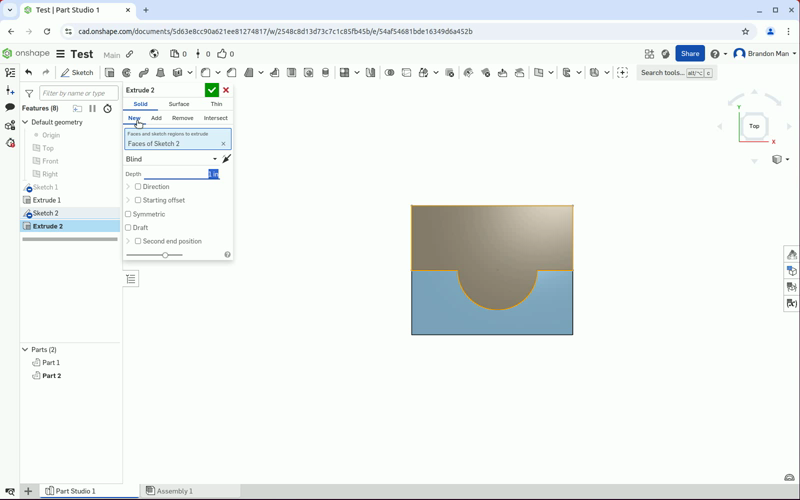
text(8.906)
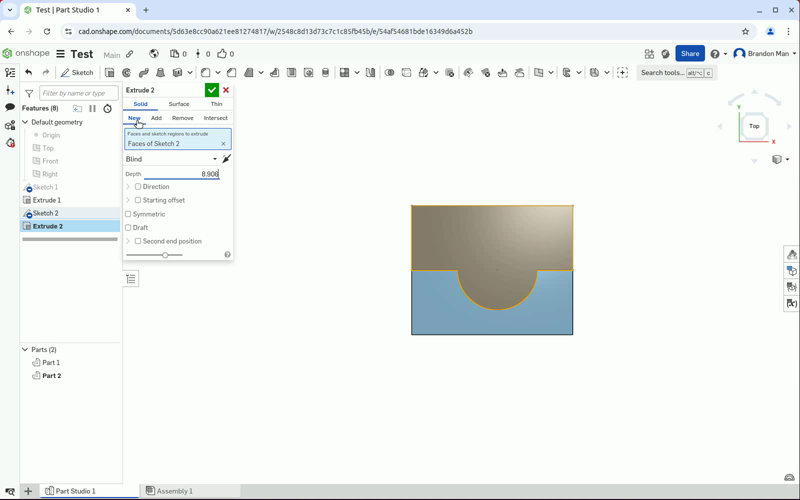
key(enter)
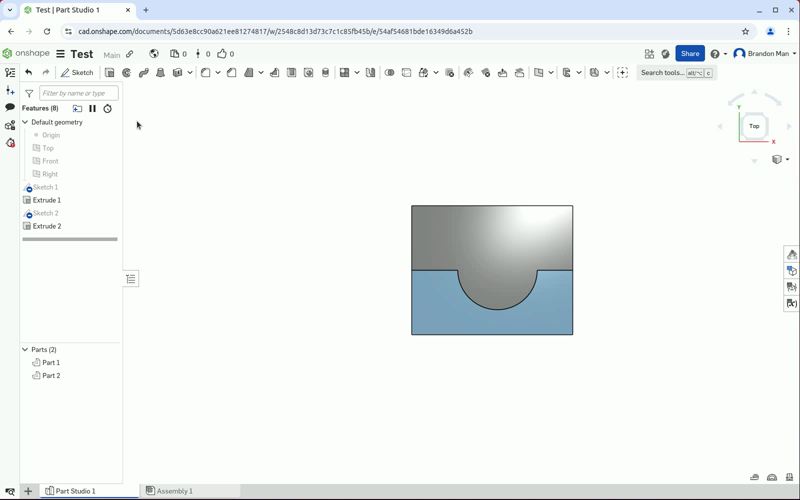
key(shift+h)
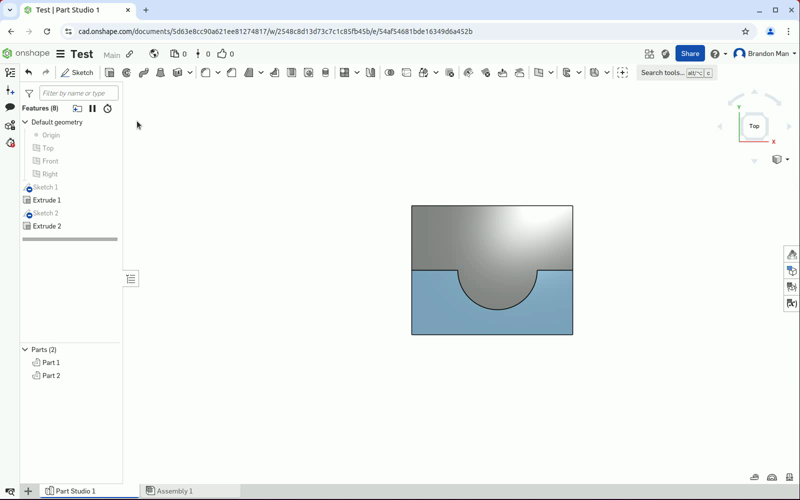
key(shift+h)
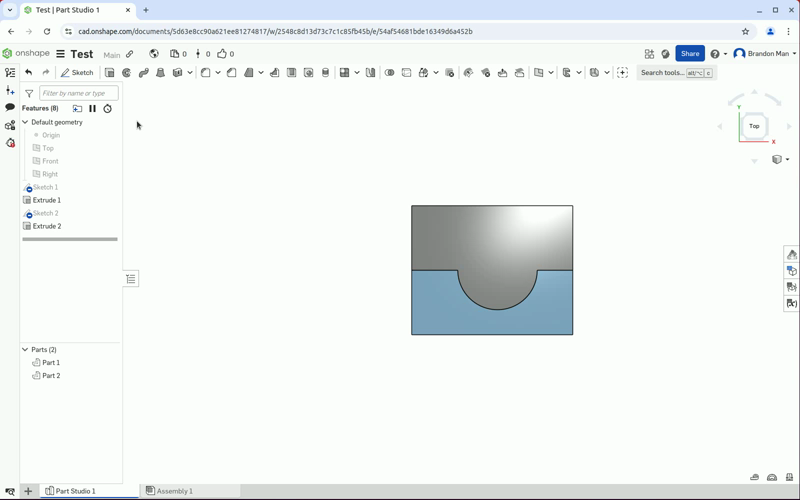
key(shift+7)
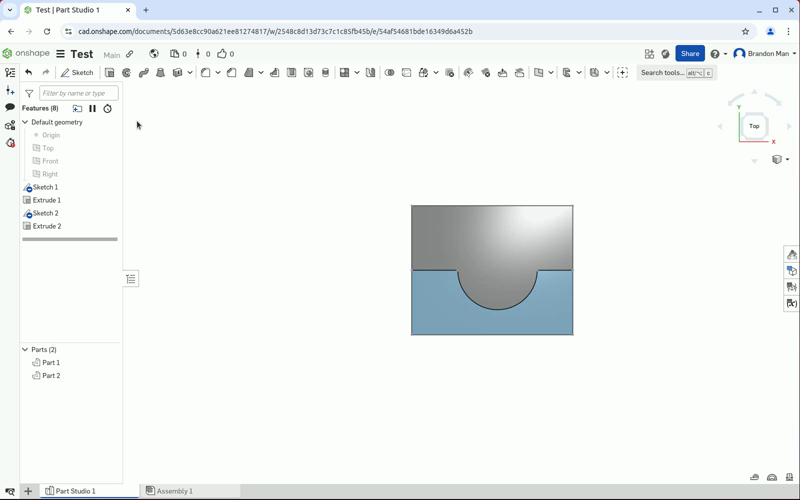
key(up, 3)
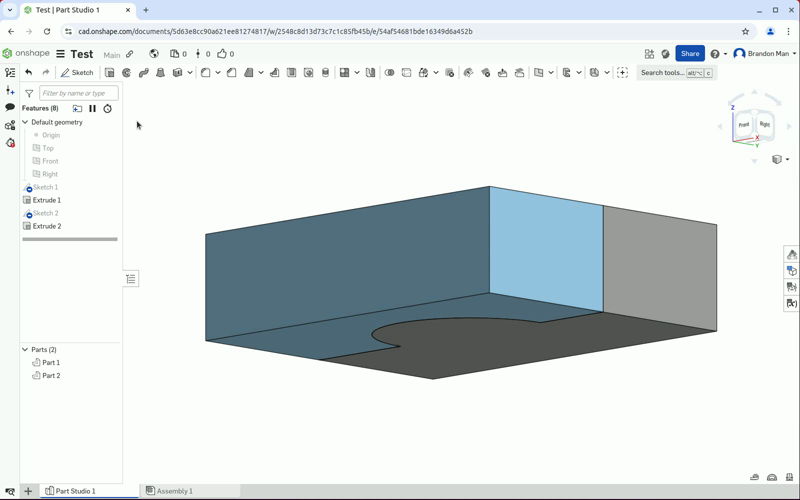
key(left, 3)
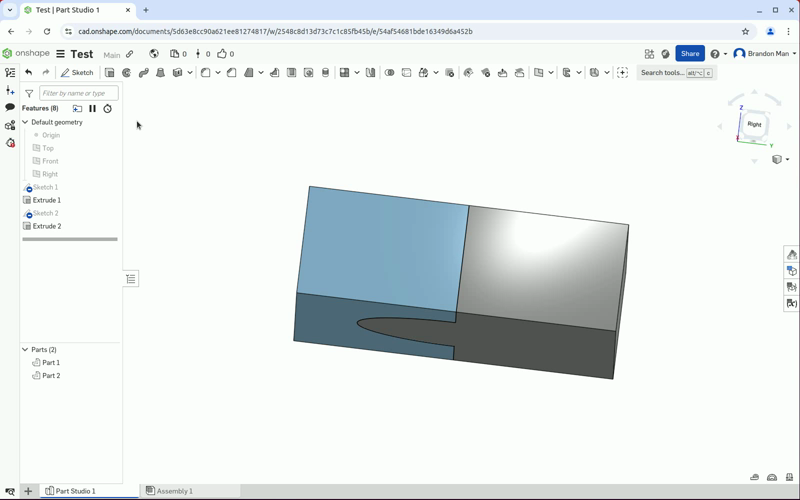
key(right, 3)
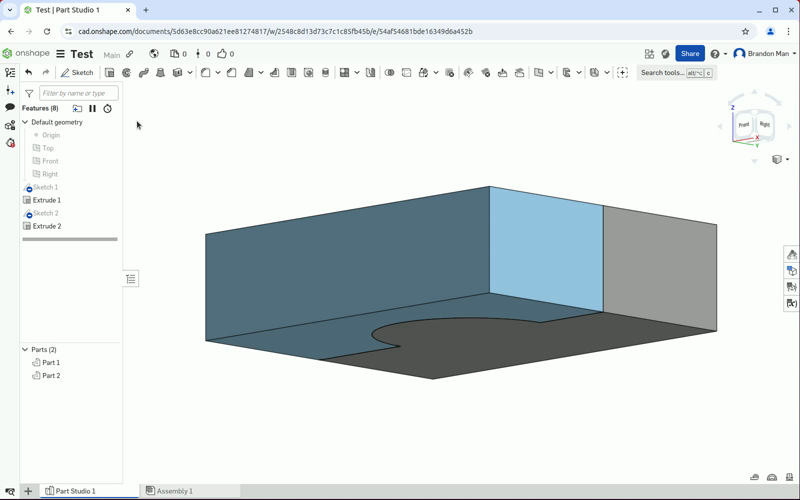
key(down, 3)
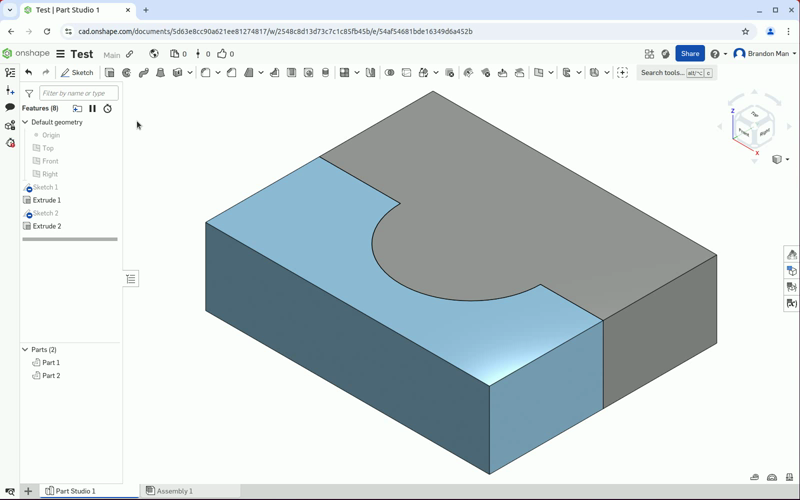
mouse_move(73, 189)
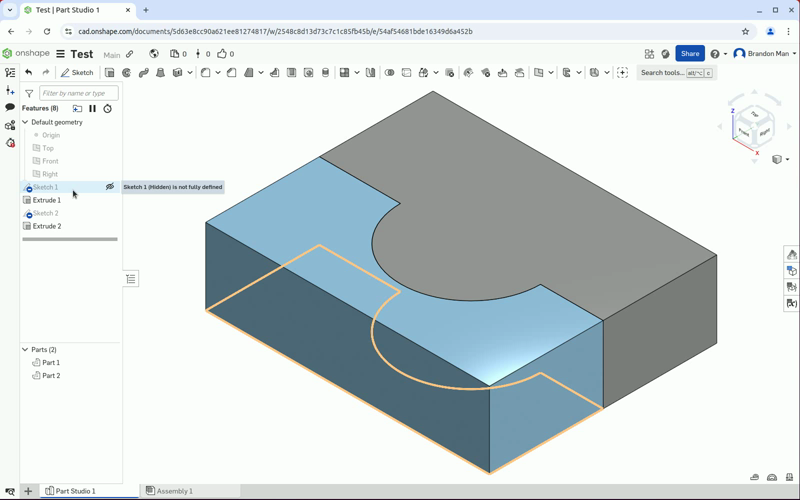
click(73, 189)